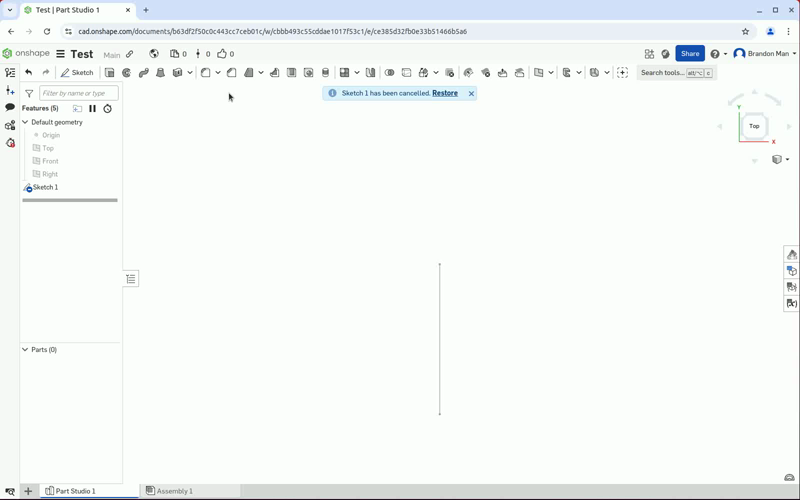
key(shift+h)
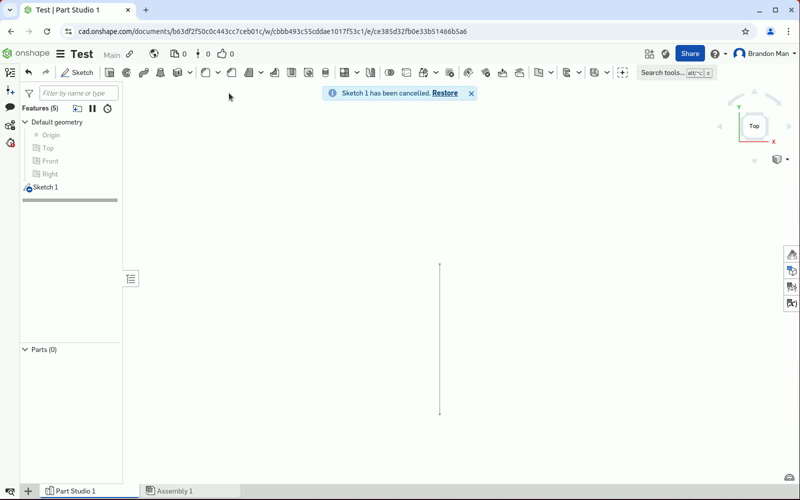
key(shift+s)
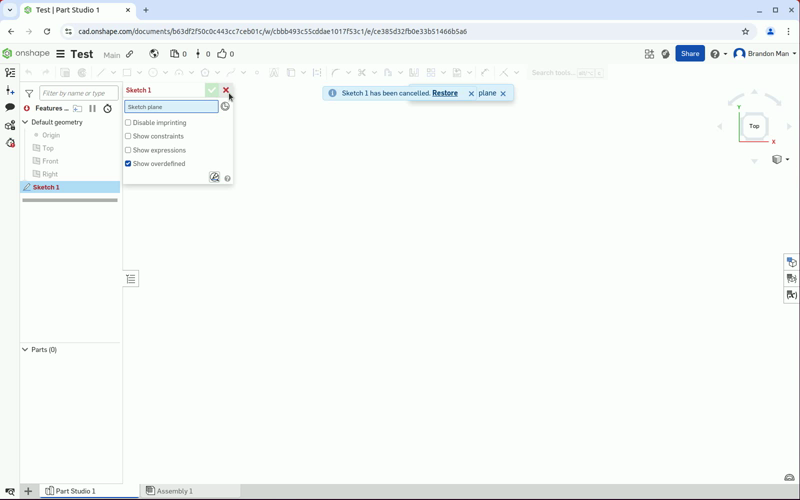
mouse_move(73, 150)
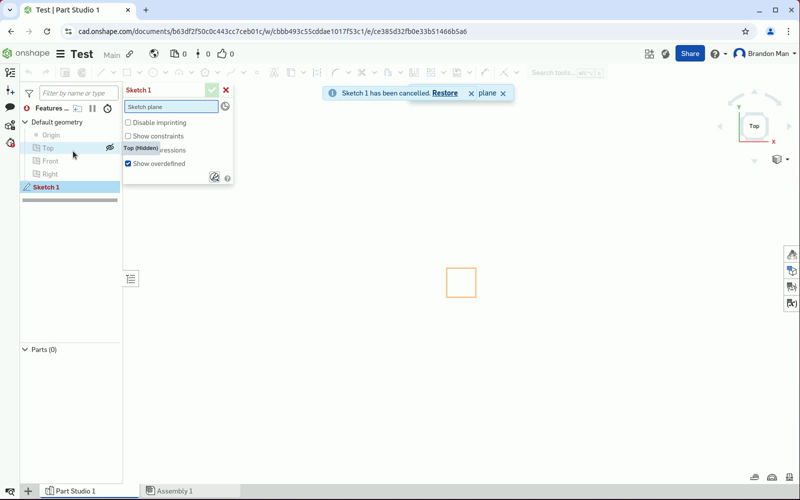
click(73, 150)
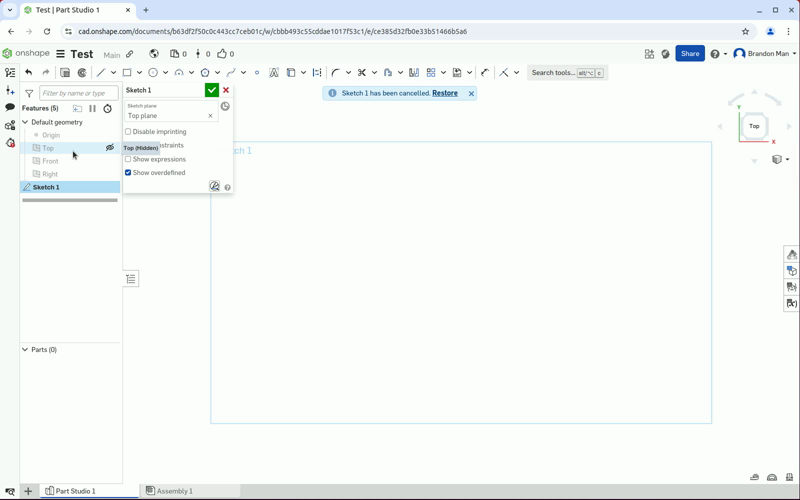
mouse_move(73, 352)
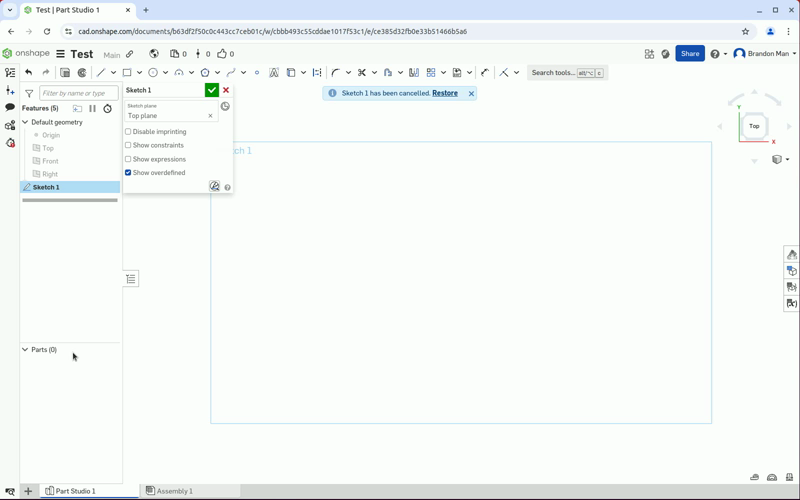
key(y)
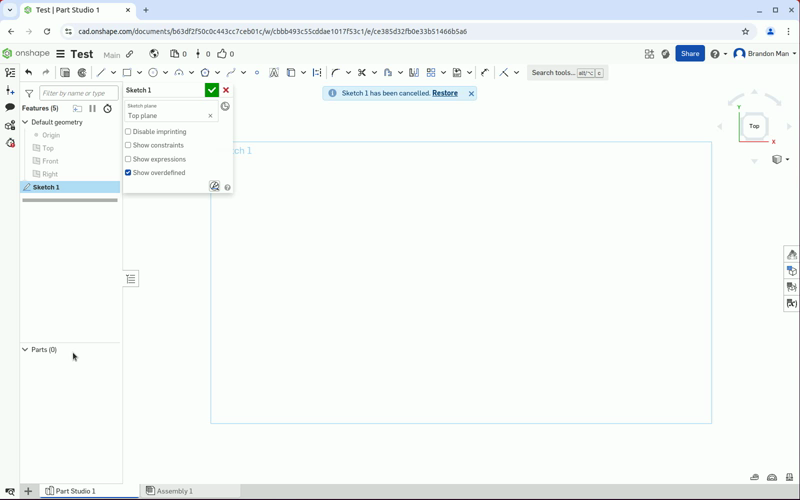
key(l)
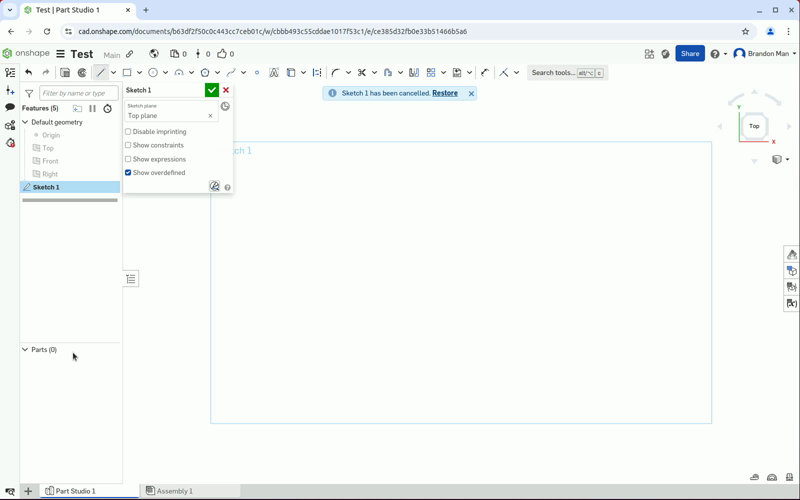
key_down(shift)
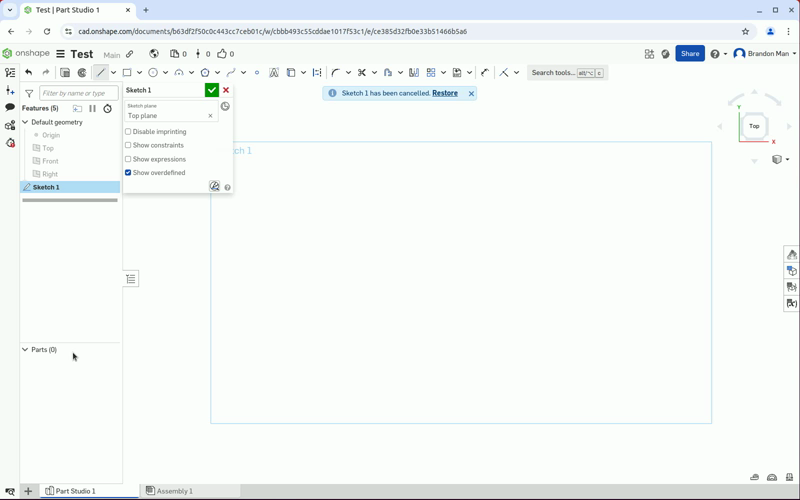
mouse_move(460, 282)
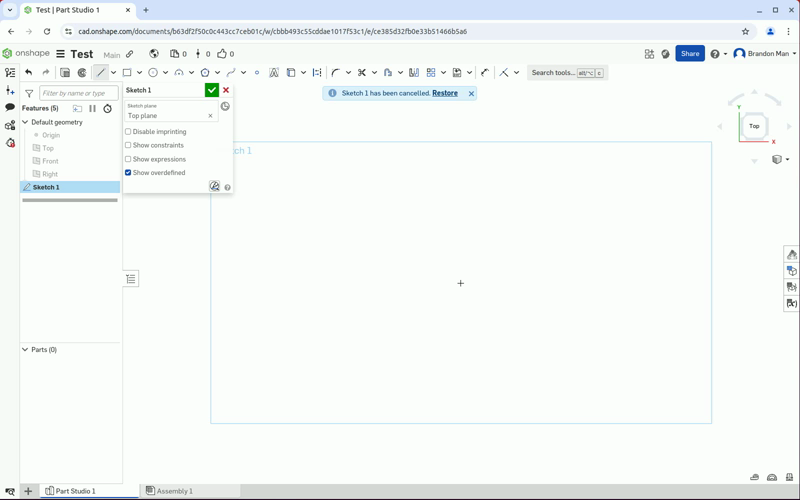
click(460, 282)
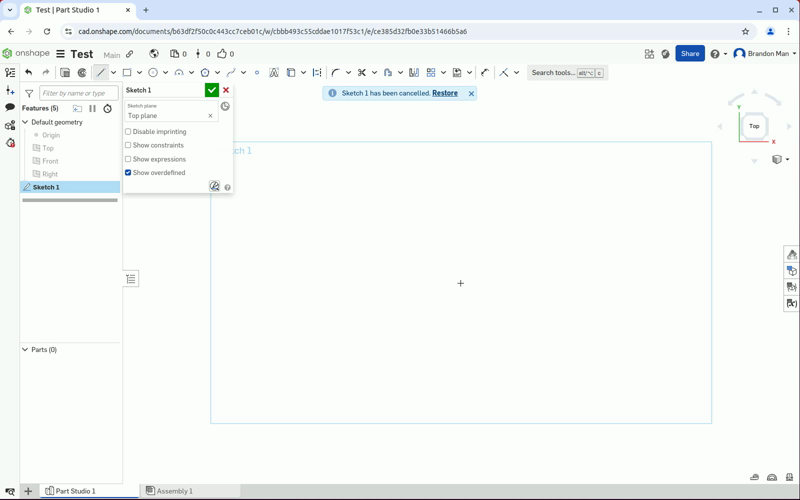
key_up(shift)
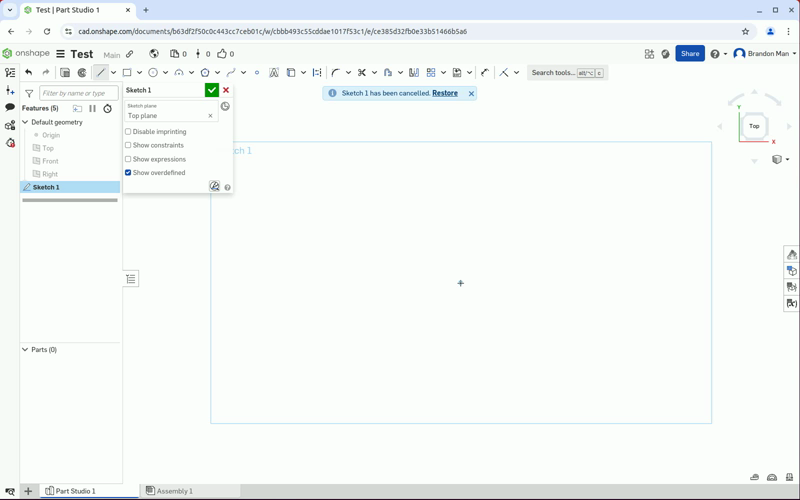
key_down(shift)
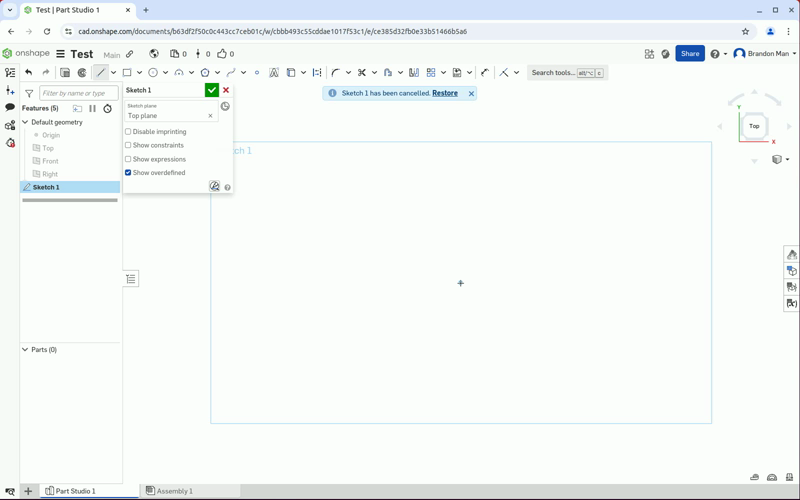
mouse_move(573, 282)
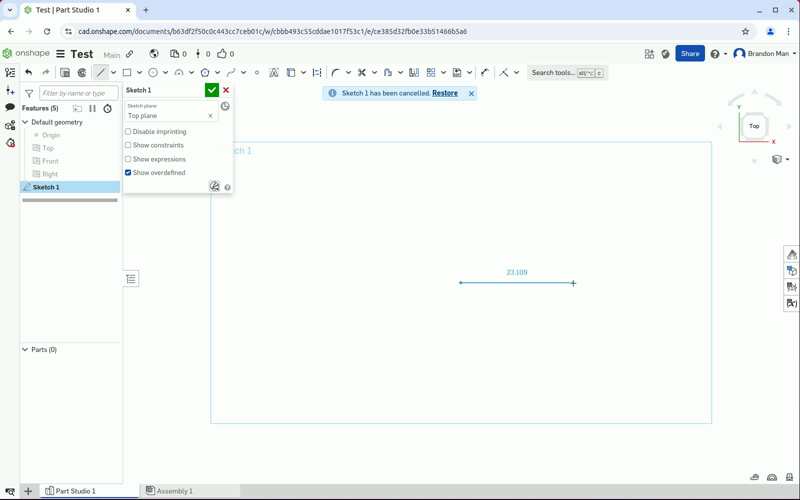
click(573, 282)
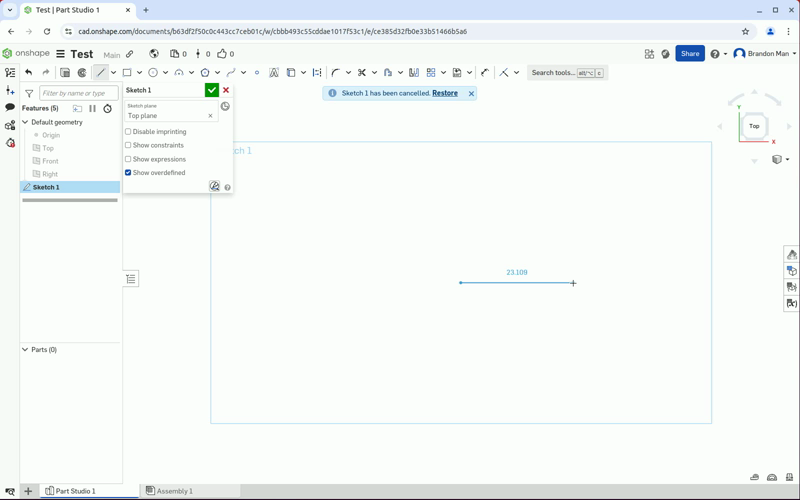
key_up(shift)
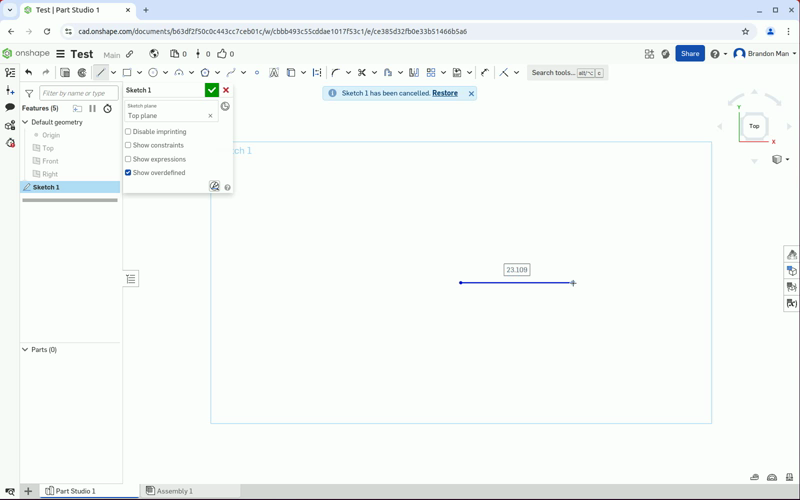
key_down(shift)
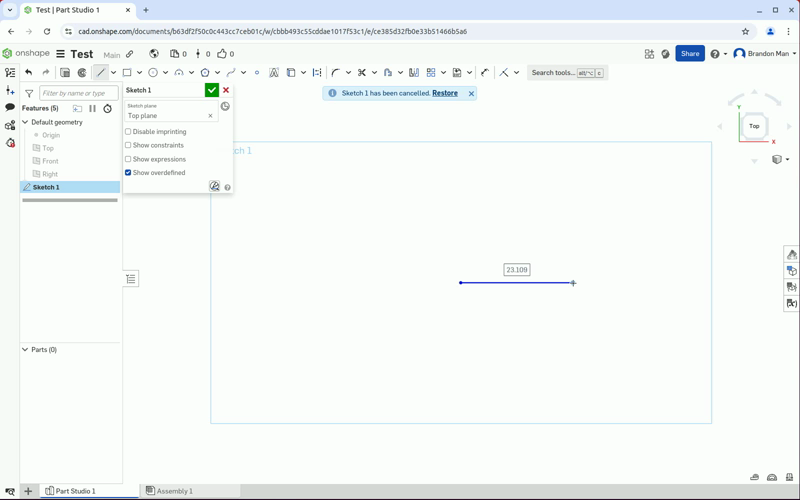
mouse_move(589, 282)
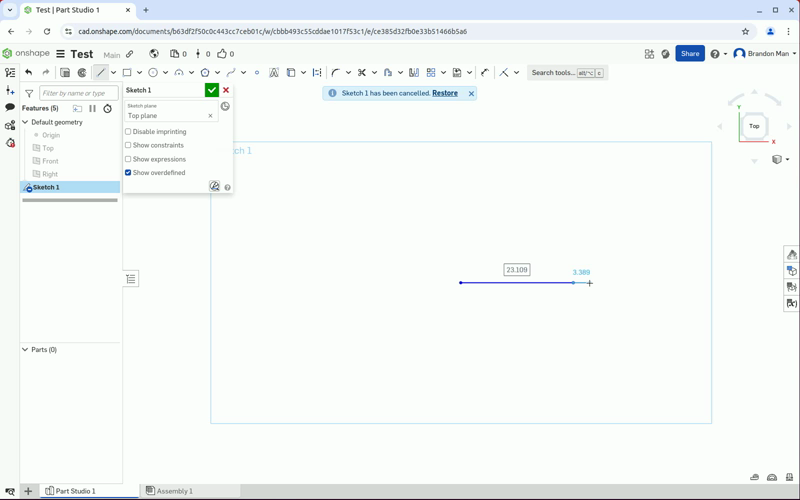
mouse_move(573, 266)
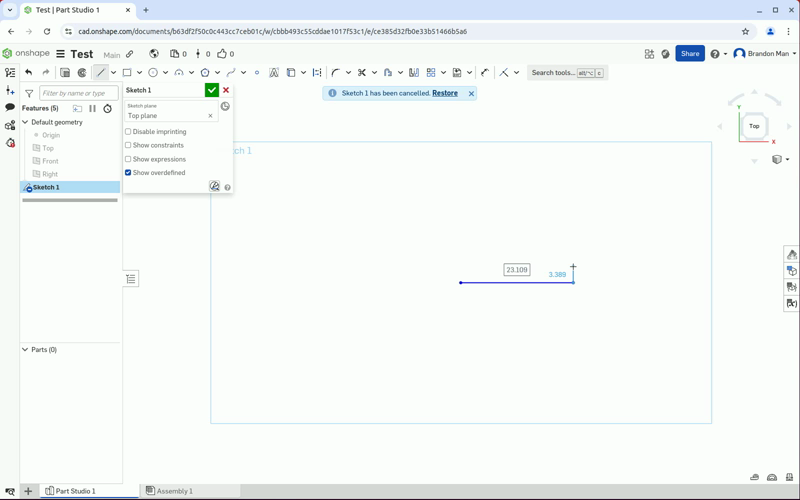
click(573, 266)
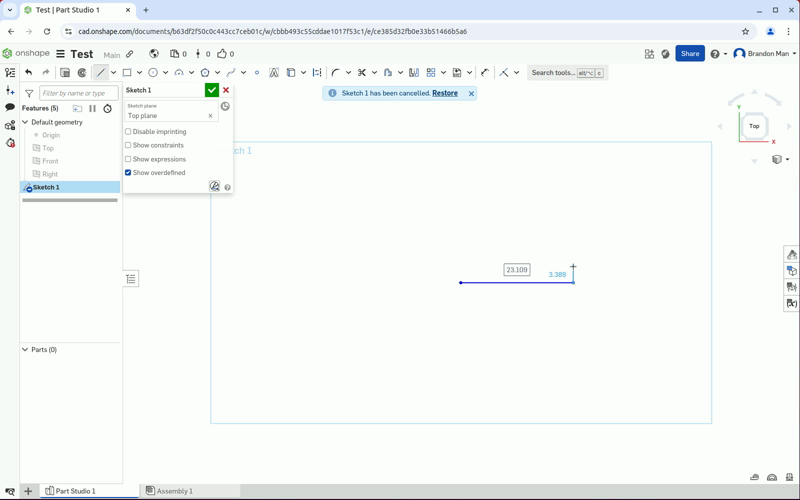
key_up(shift)
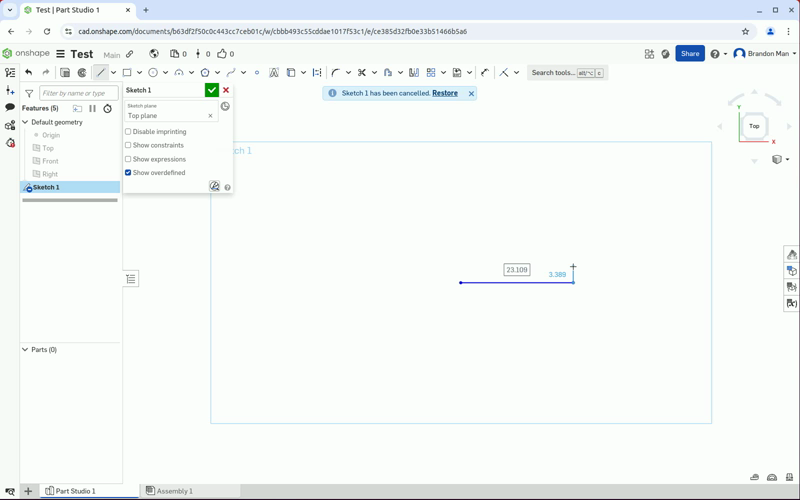
key_down(shift)
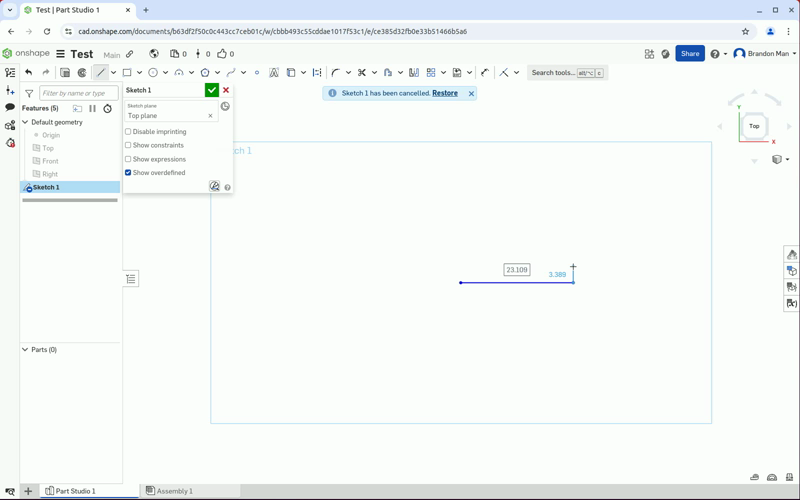
mouse_move(460, 266)
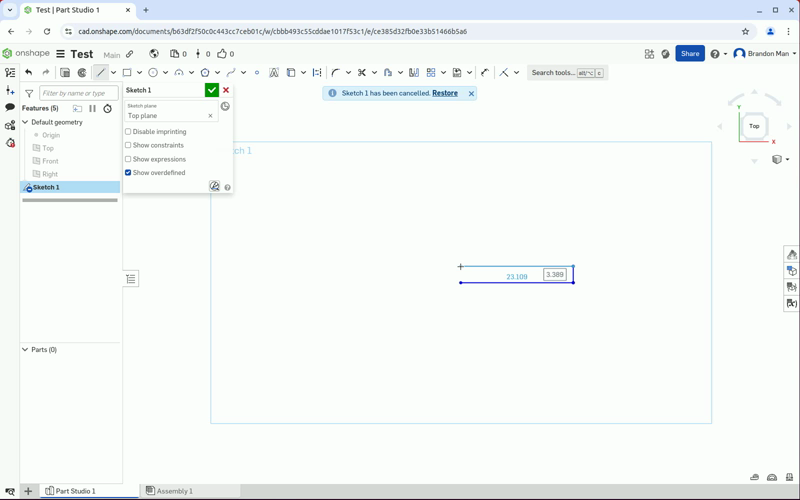
click(460, 266)
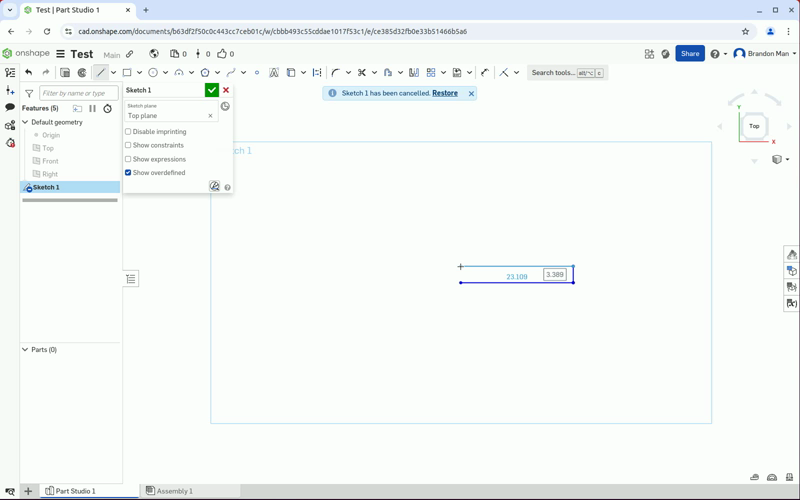
key_up(shift)
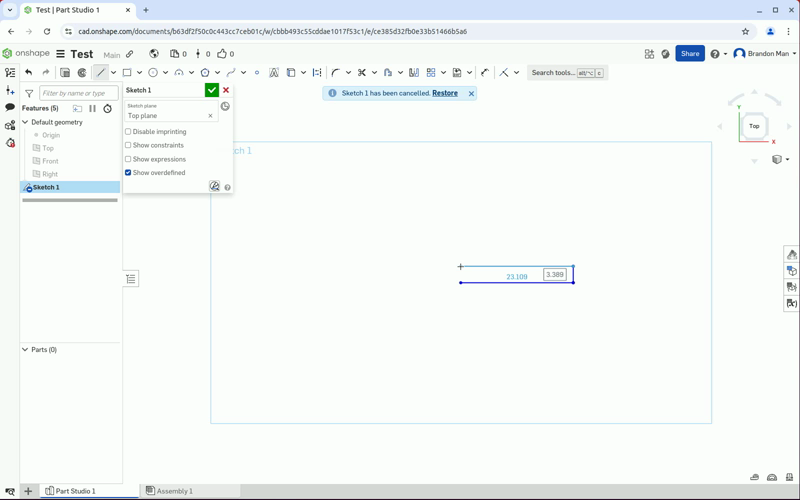
mouse_move(490, 266)
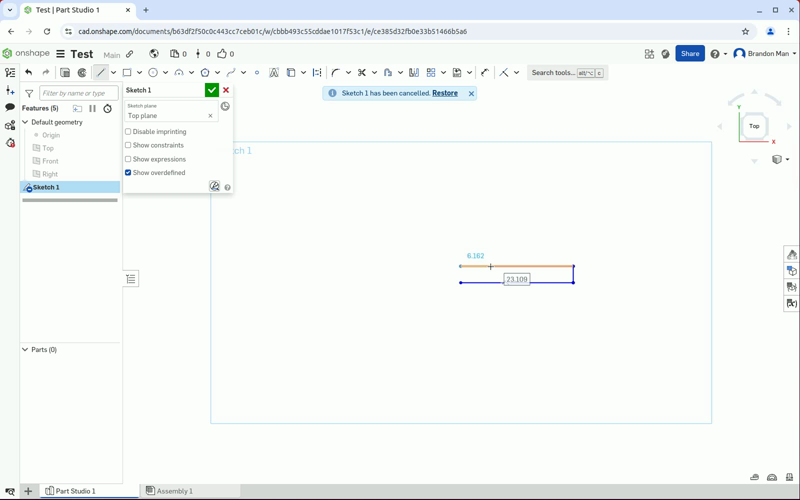
key_down(shift)
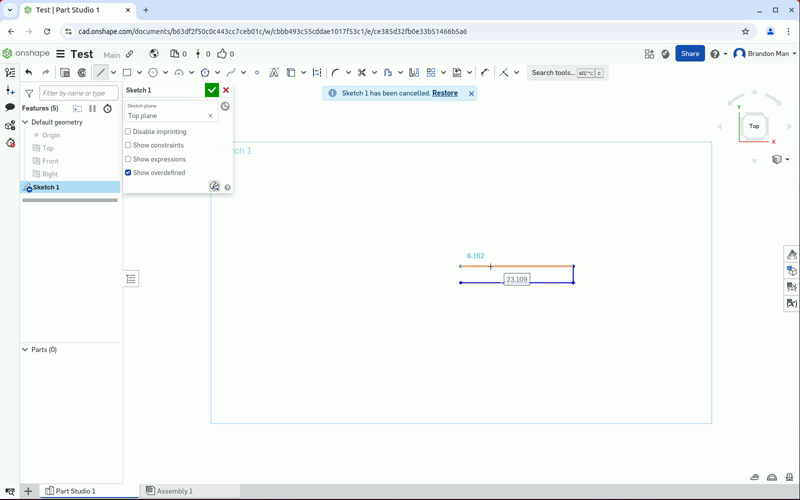
mouse_move(460, 282)
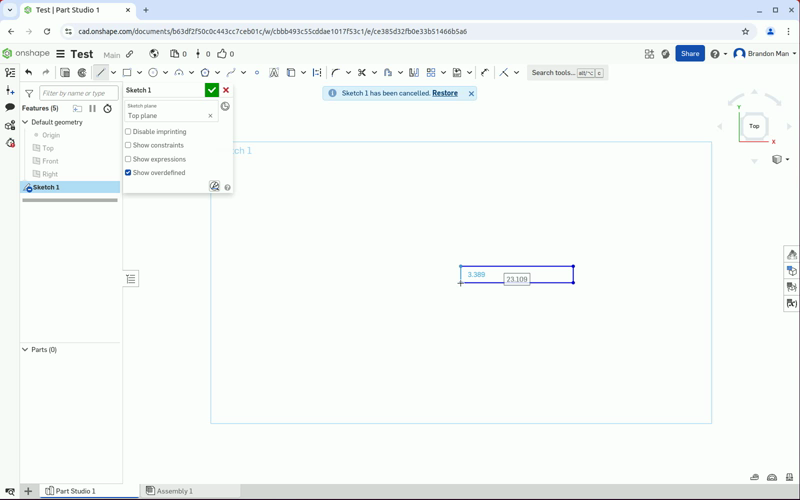
key_up(shift)
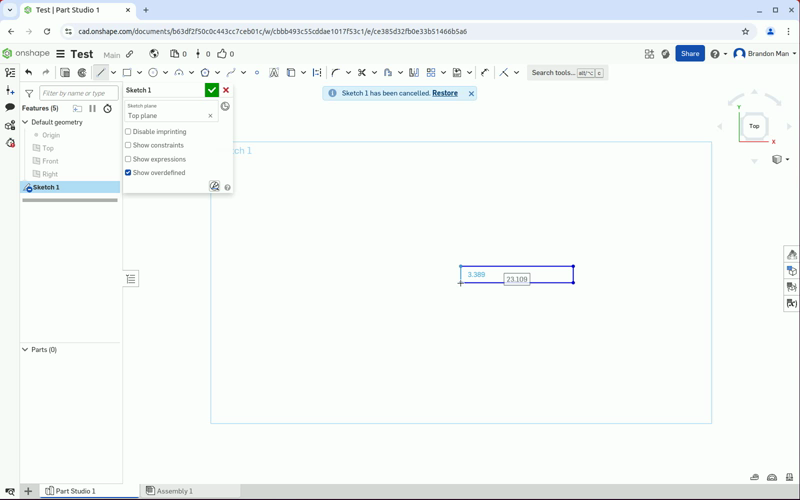
click(460, 282)
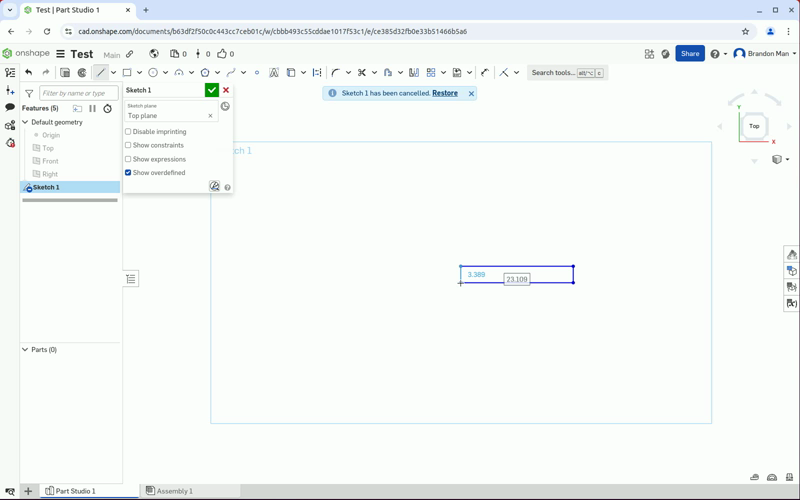
key(esc)
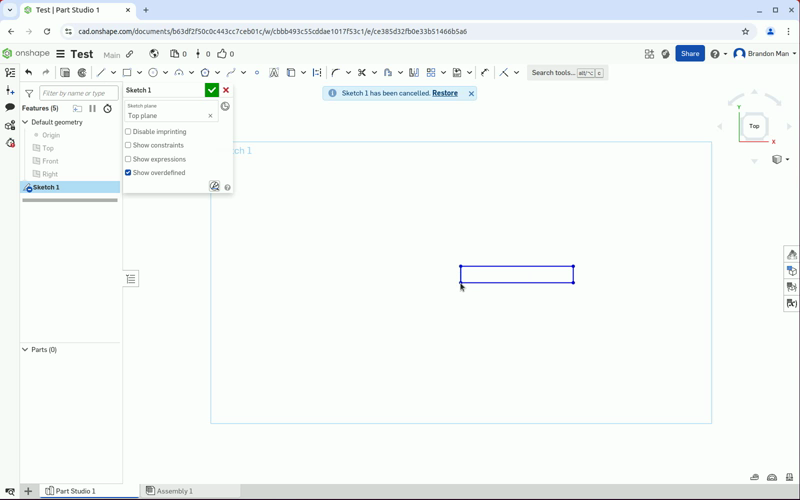
mouse_move(508, 268)
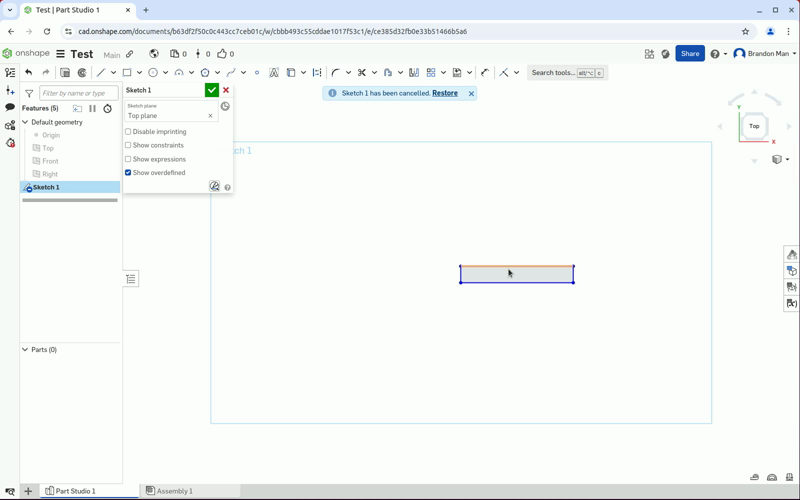
click(508, 268)
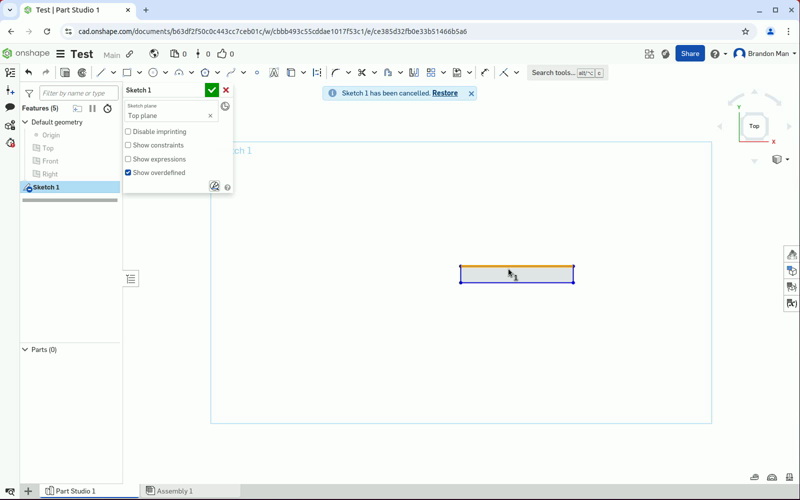
mouse_move(73, 352)
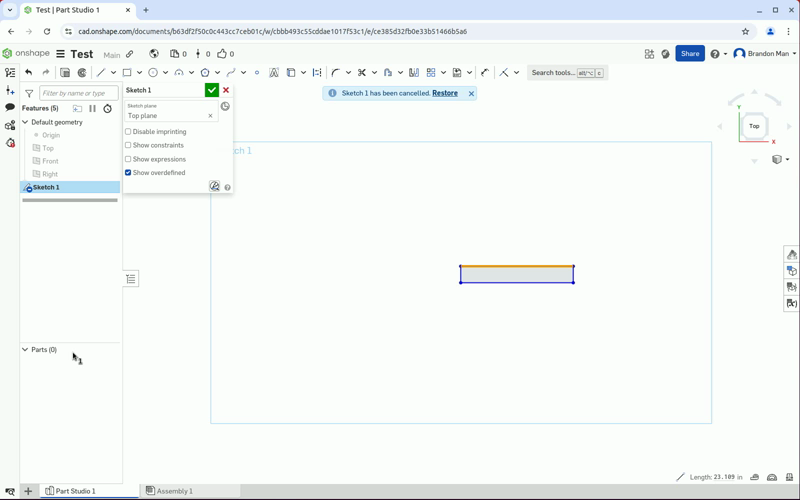
key(shift+y)
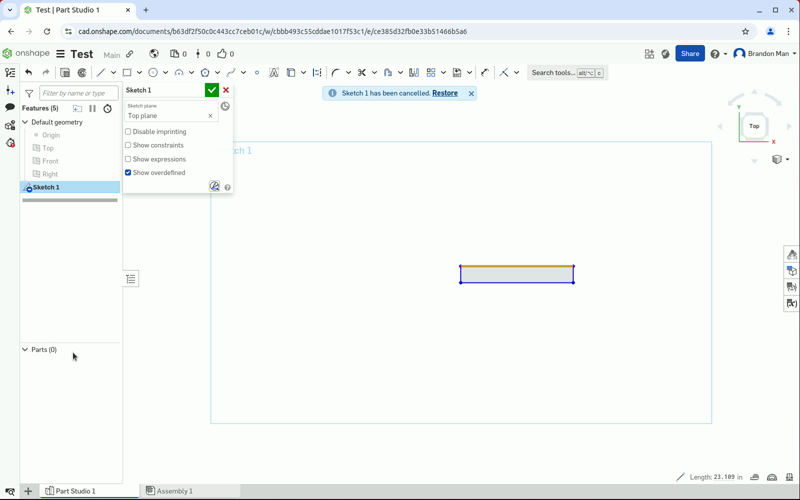
key(shift+e)
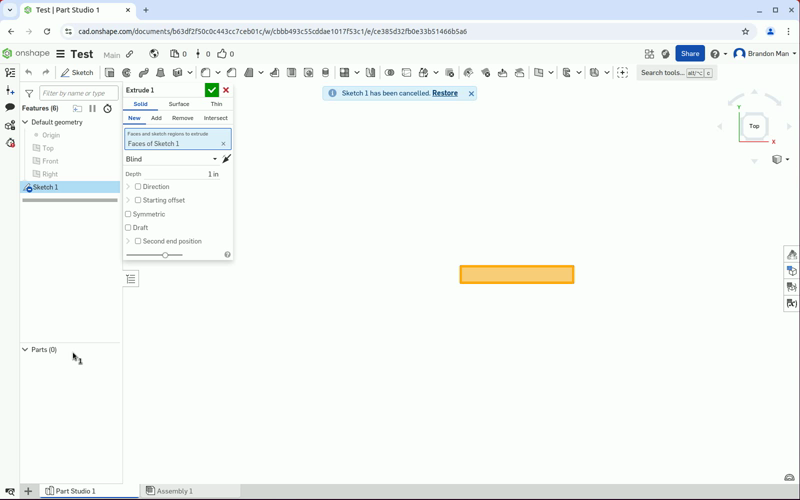
mouse_move(143, 106)
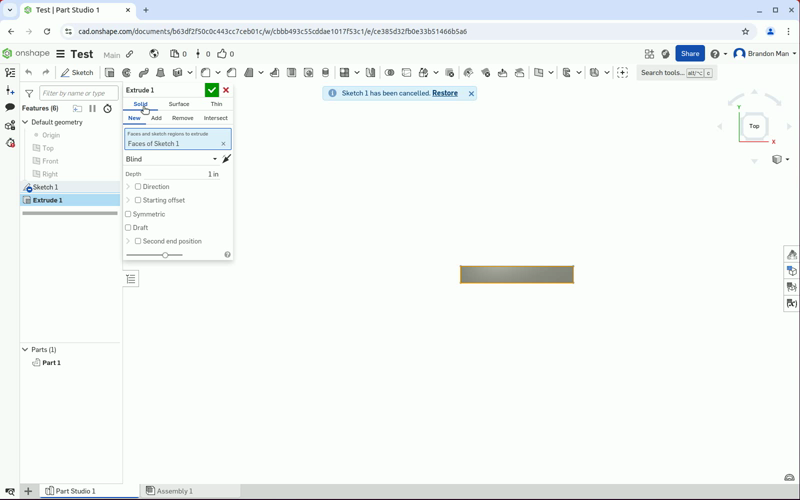
click(143, 106)
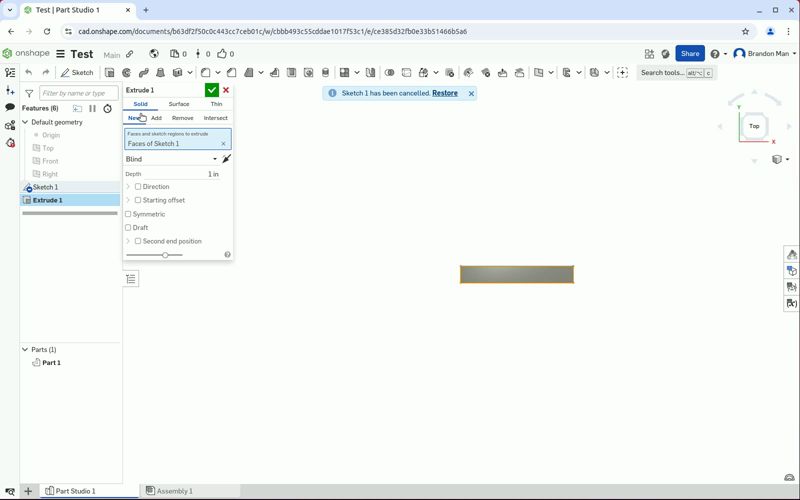
mouse_move(137, 120)
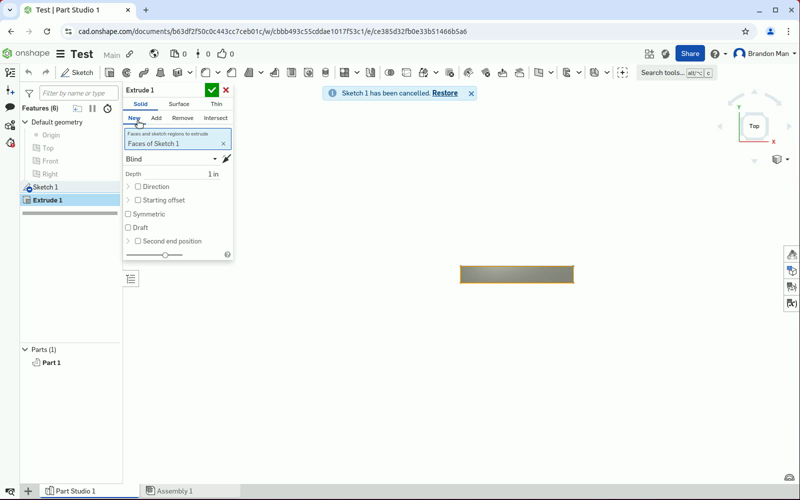
click(137, 120)
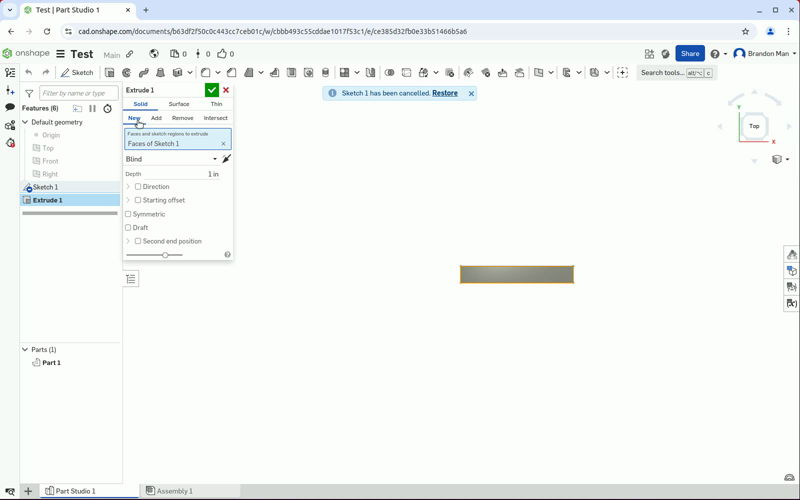
key(tab, 4)
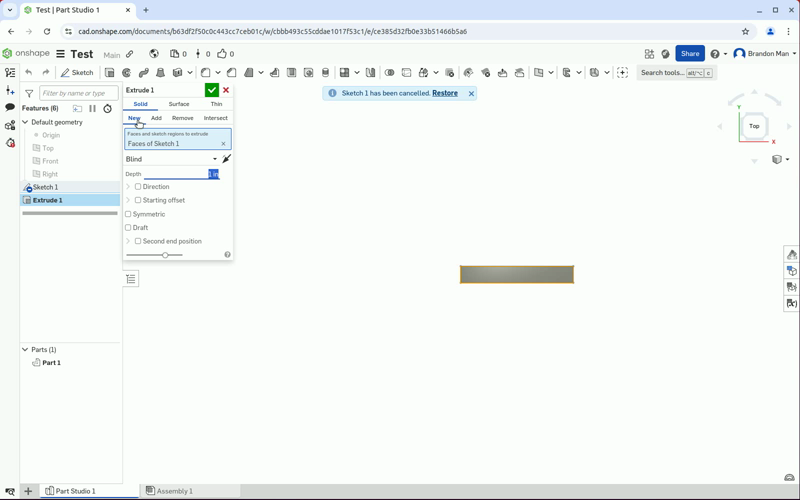
text(0.963)
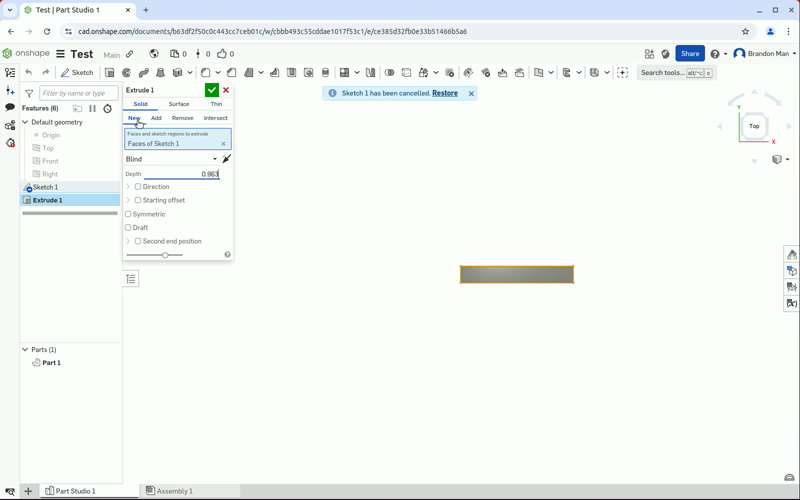
key(enter)
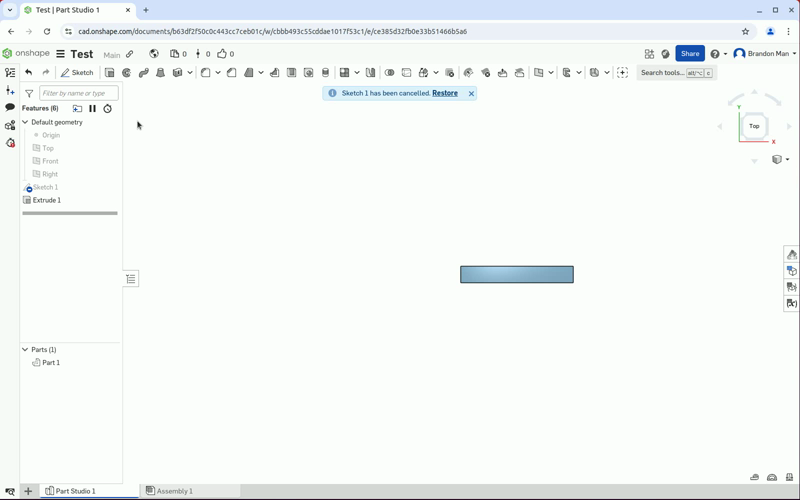
key(shift+h)
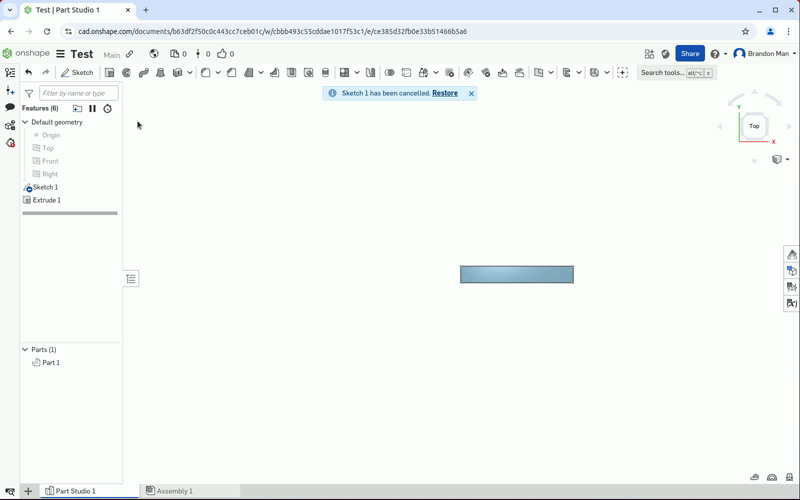
key(shift+h)
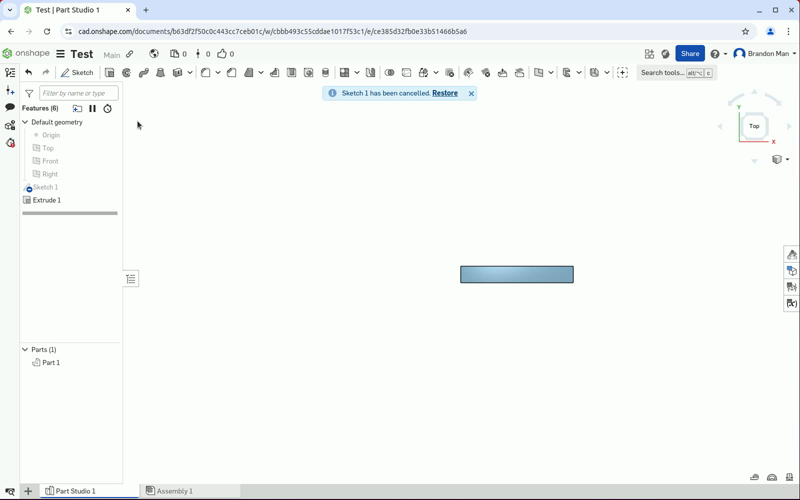
mouse_move(73, 189)
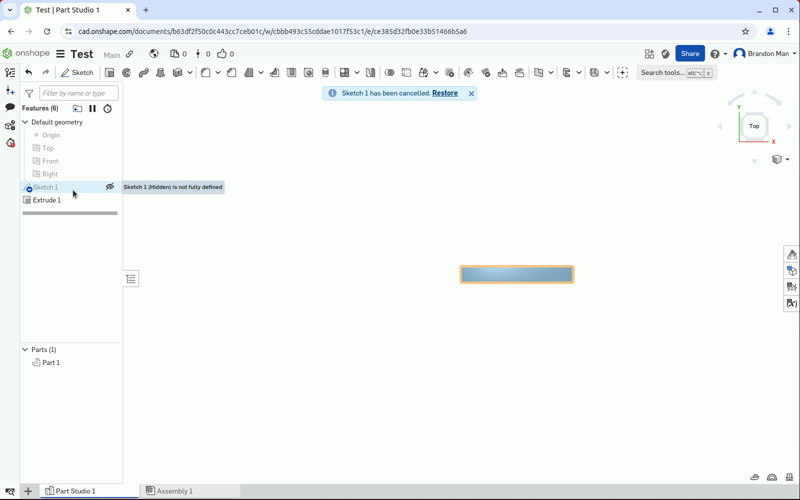
click(73, 189)
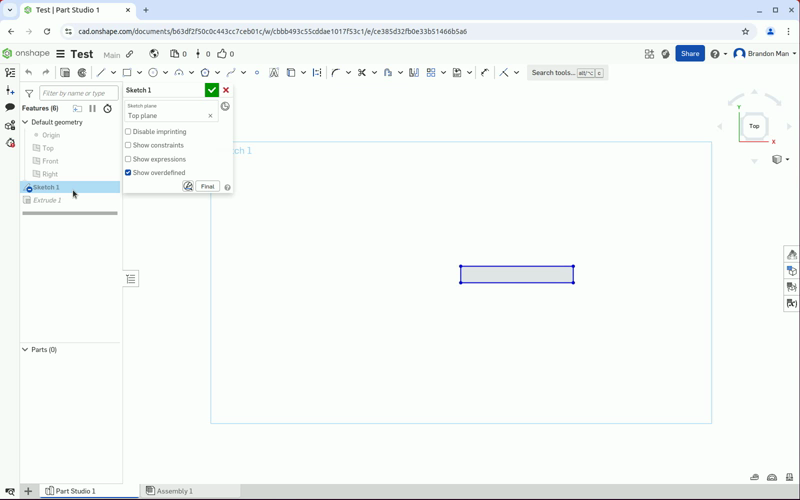
mouse_move(229, 92)
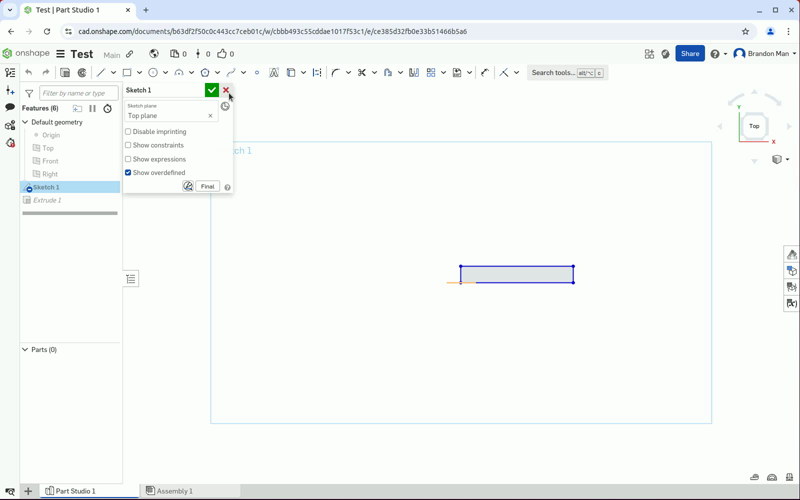
click(229, 92)
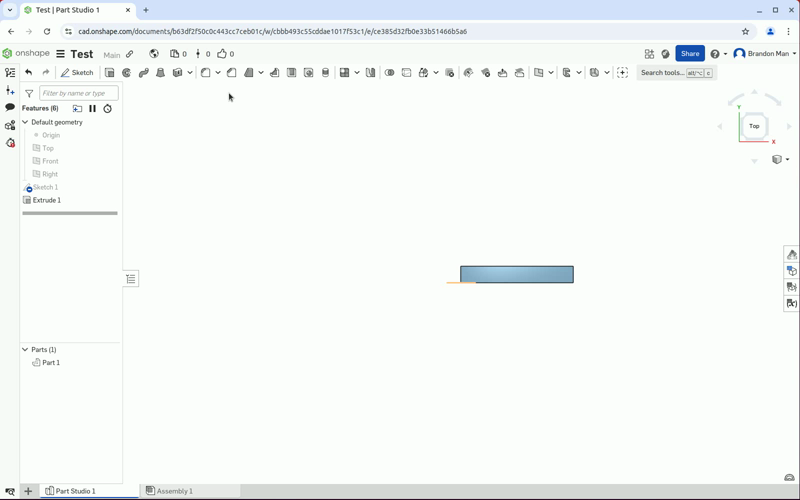
mouse_move(541, 75)
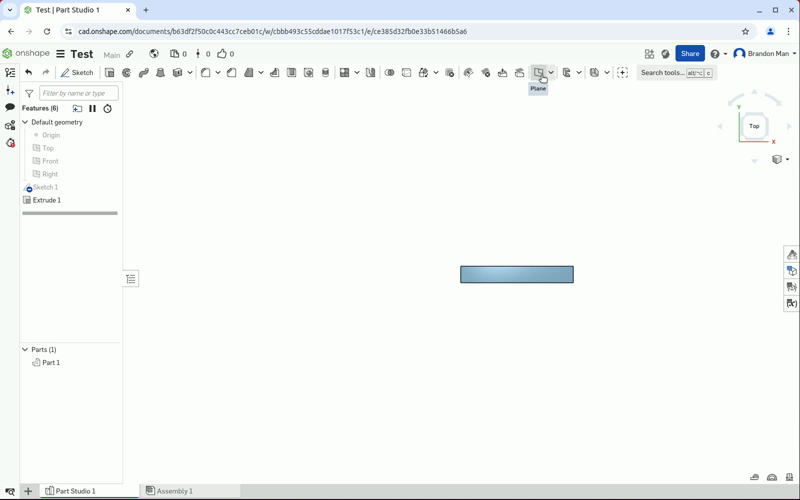
click(541, 75)
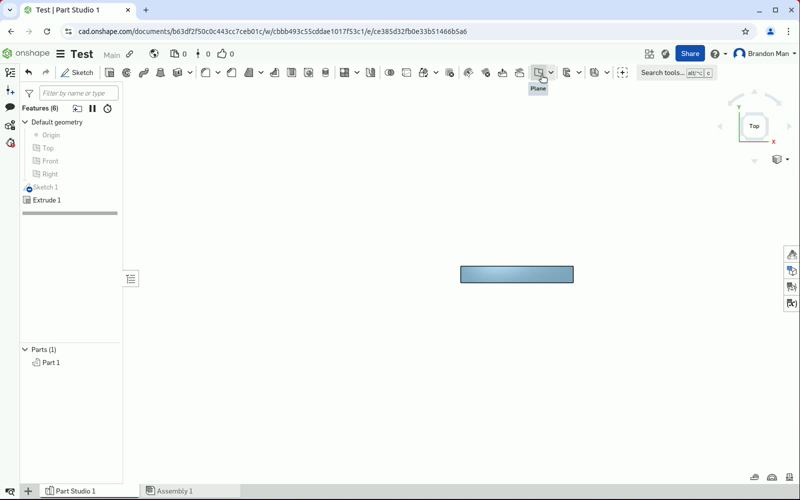
mouse_move(73, 150)
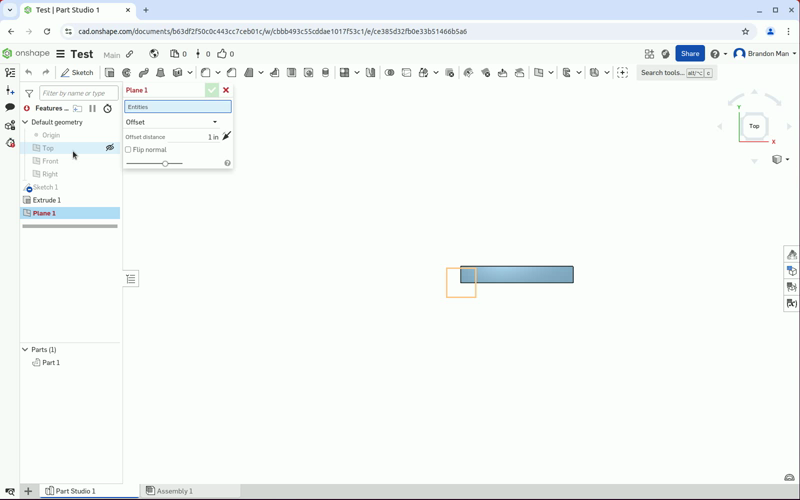
click(73, 150)
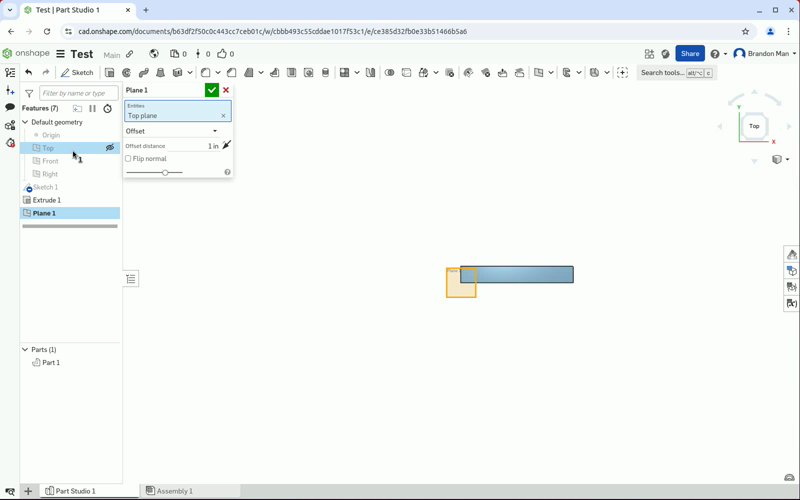
key(tab, 2)
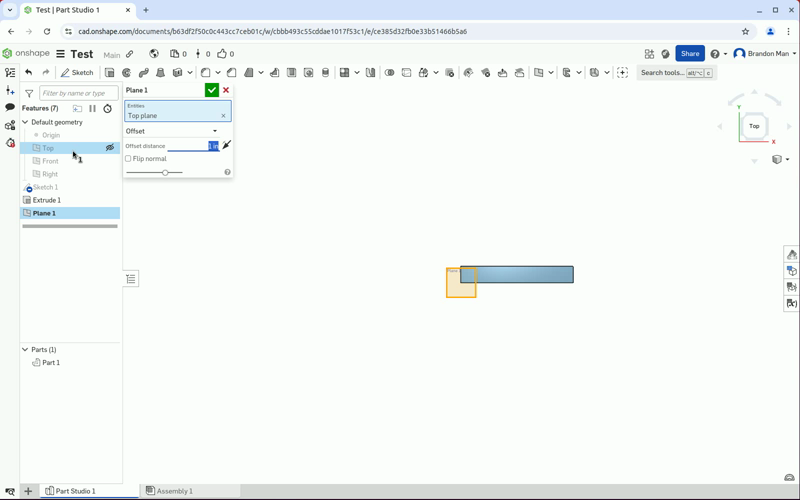
text(0.955)
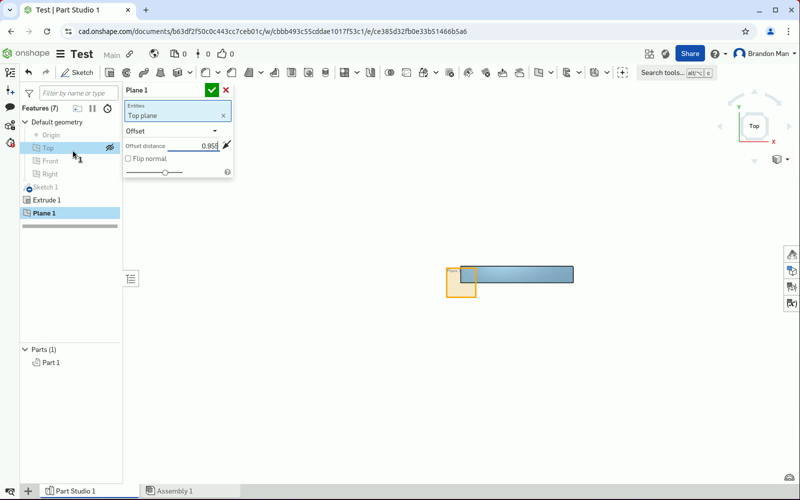
key(enter, 2)
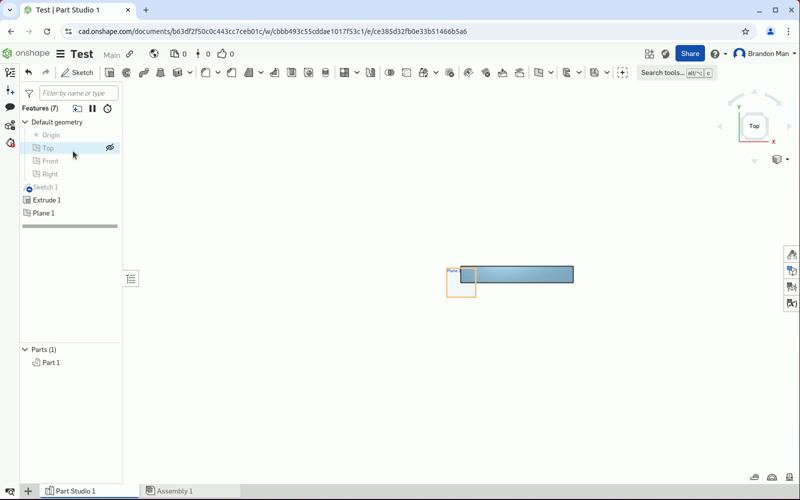
key(shift+s)
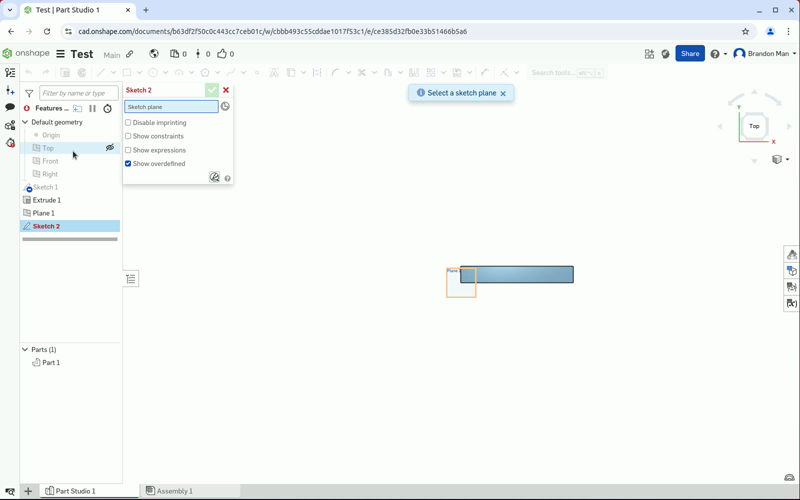
mouse_move(73, 215)
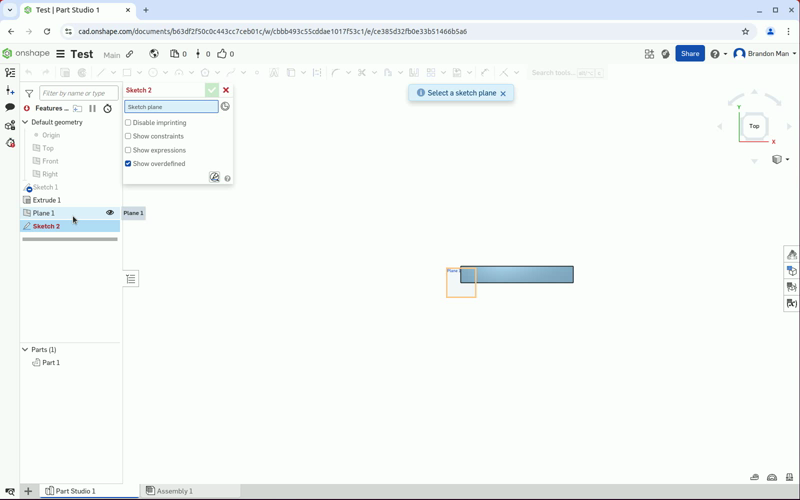
click(73, 215)
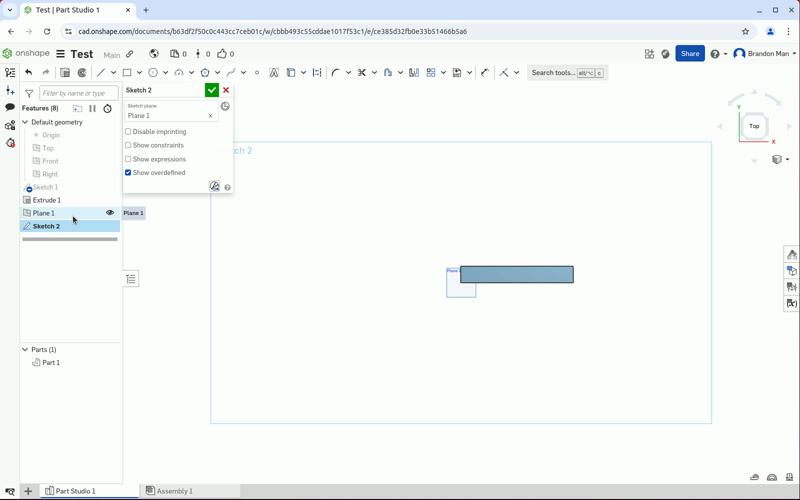
mouse_move(73, 352)
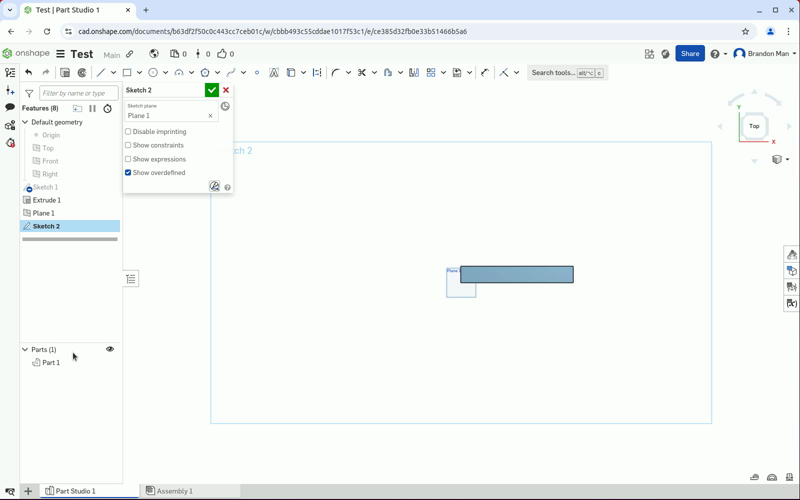
key(y)
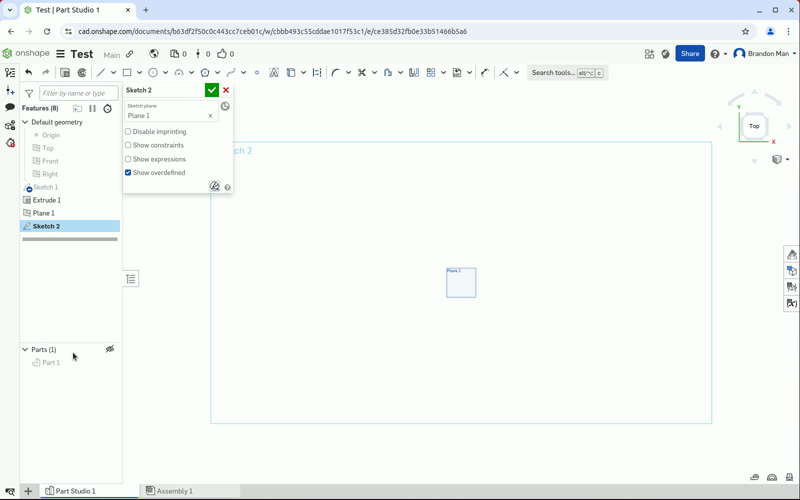
key(l)
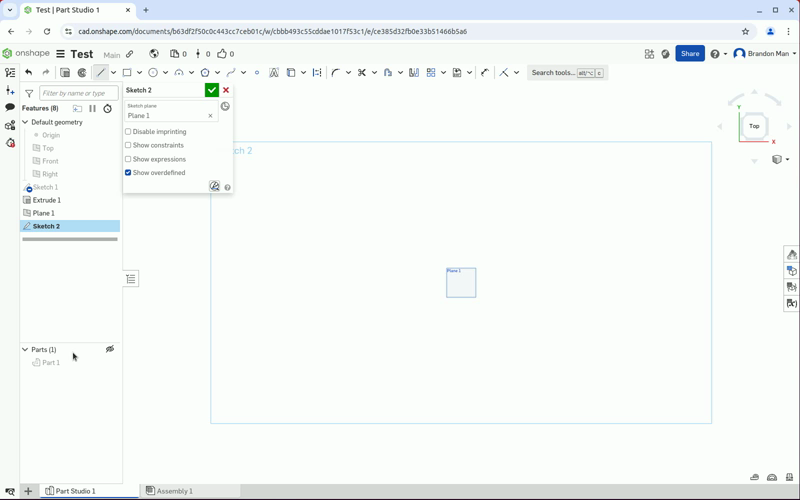
key_down(shift)
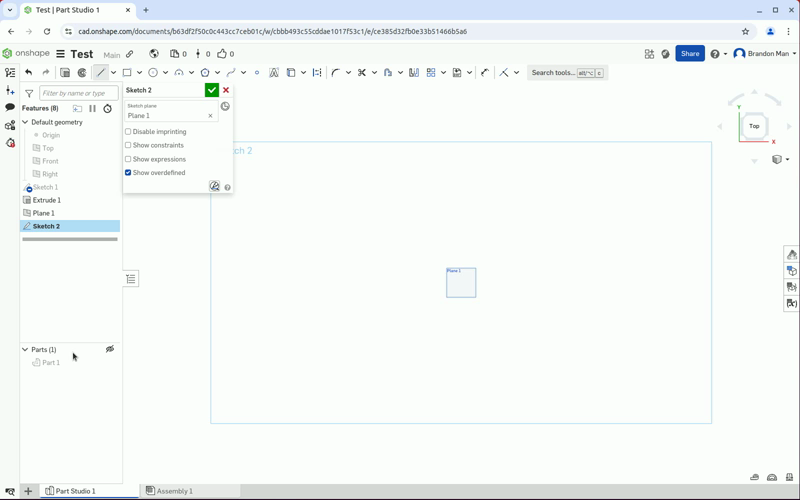
mouse_move(477, 280)
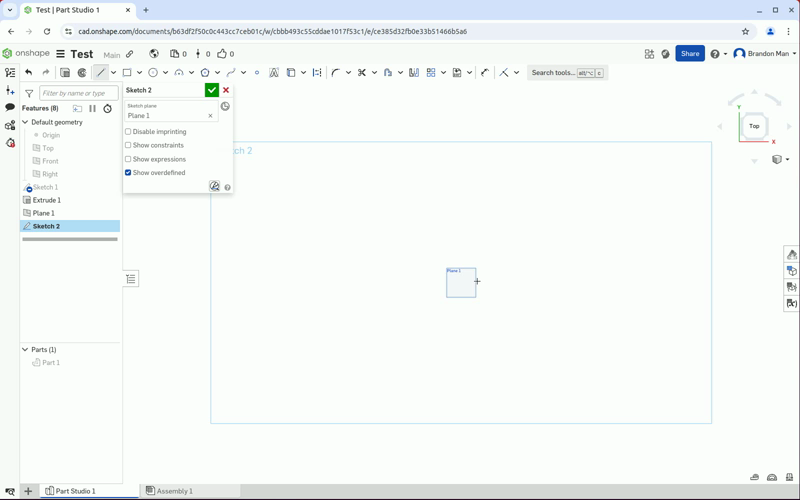
click(477, 280)
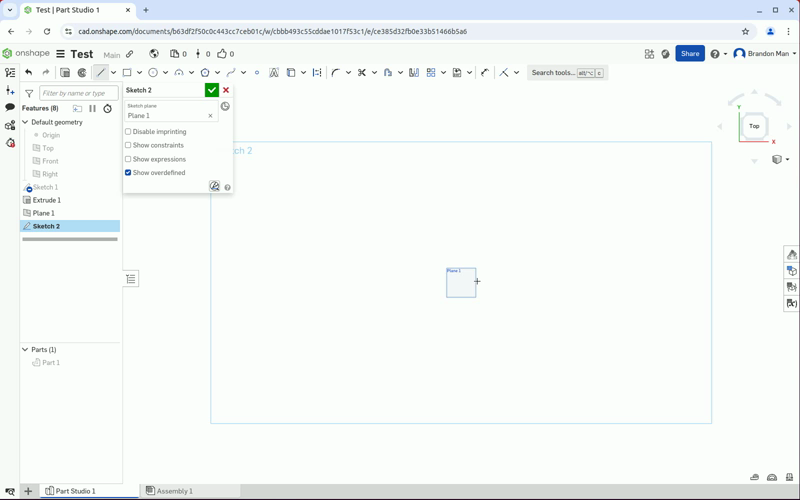
key_up(shift)
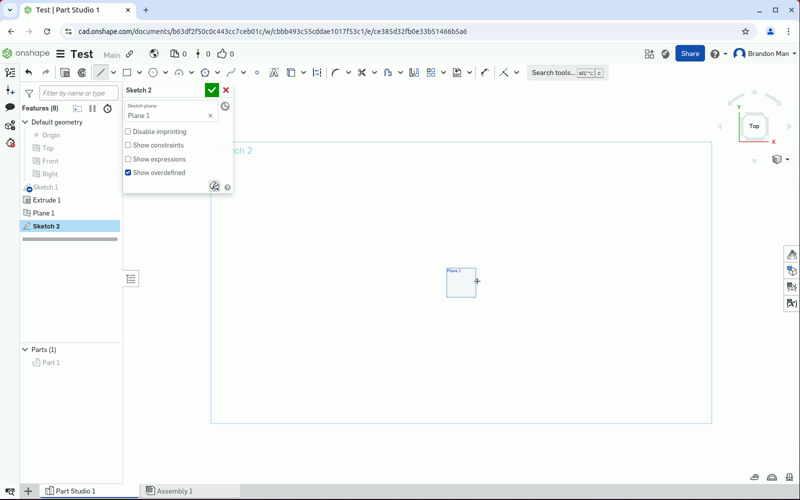
key_down(shift)
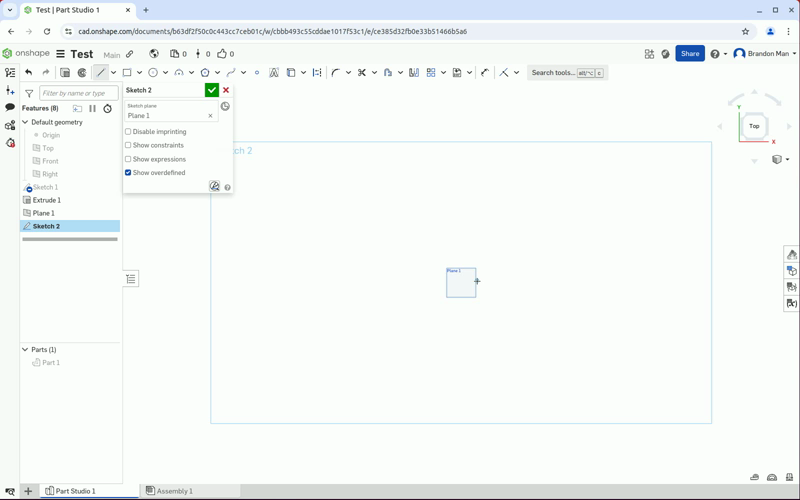
mouse_move(563, 280)
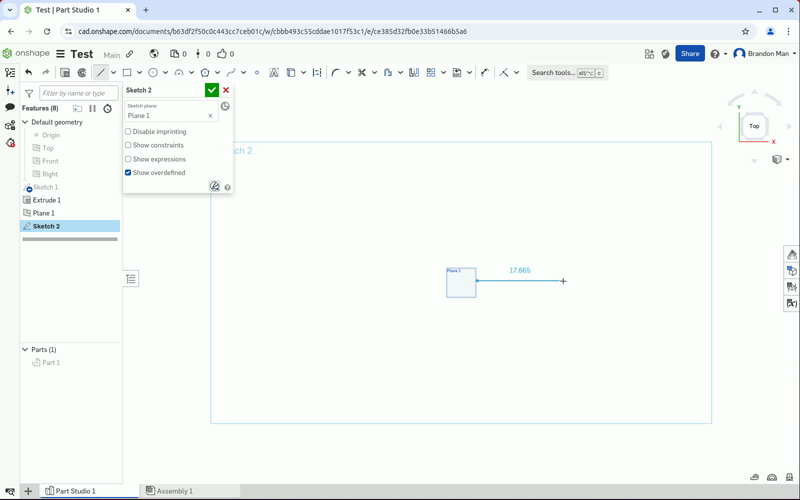
click(563, 280)
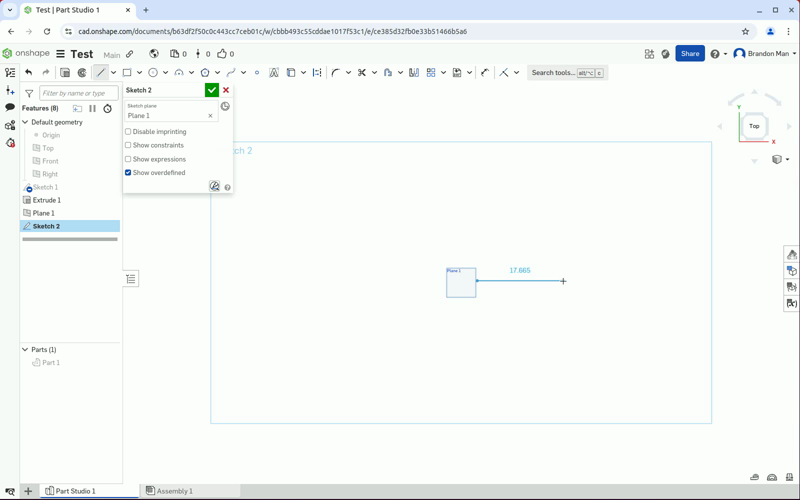
key_up(shift)
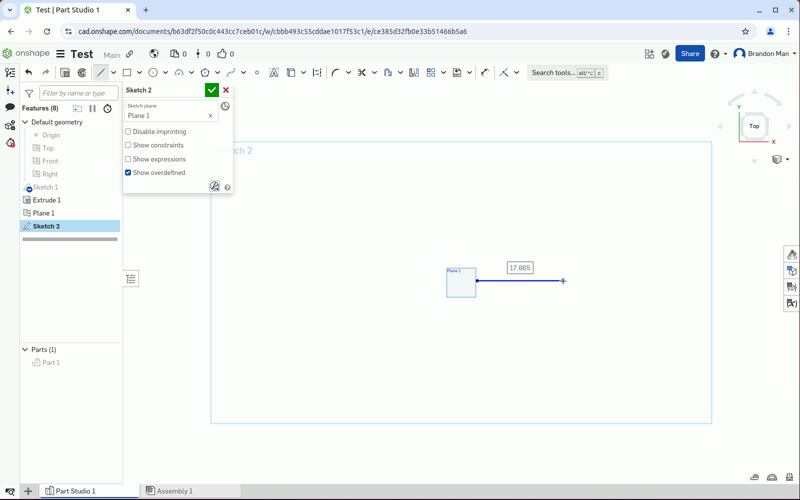
key_down(shift)
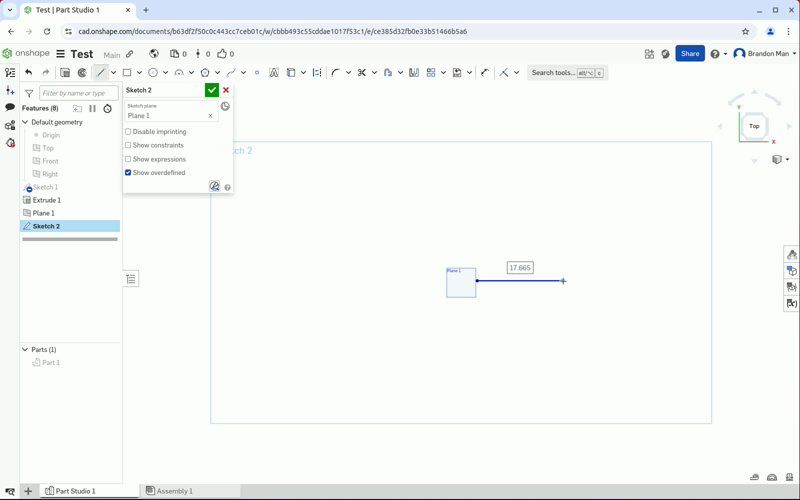
mouse_move(589, 280)
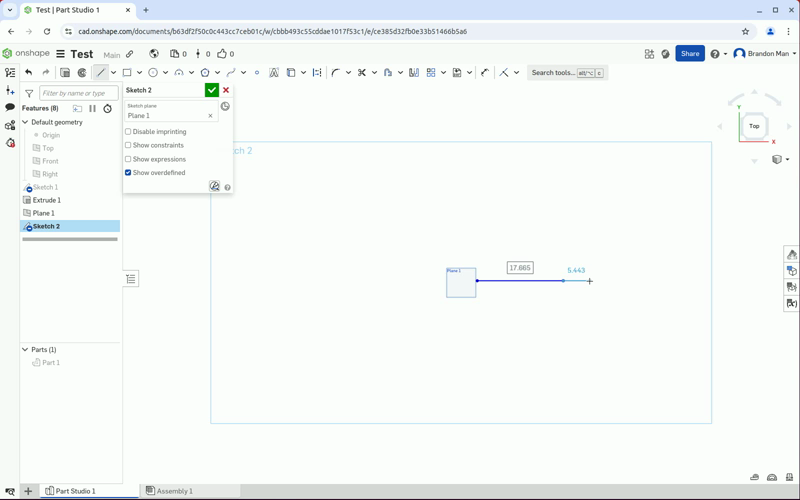
mouse_move(563, 267)
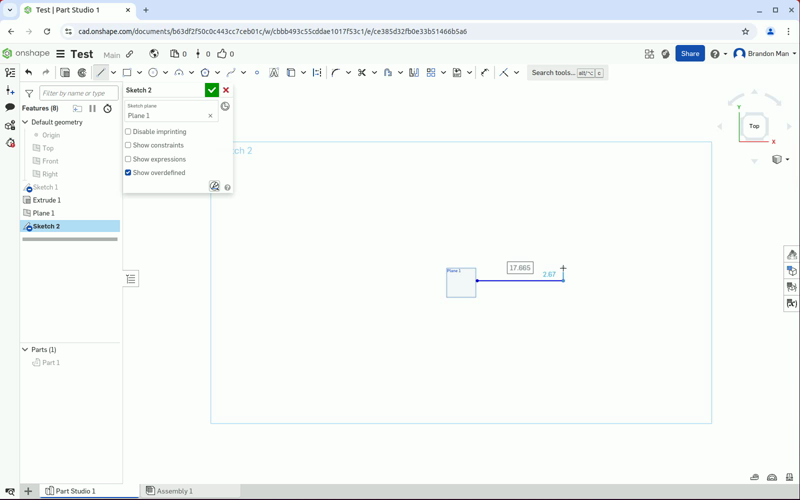
click(563, 267)
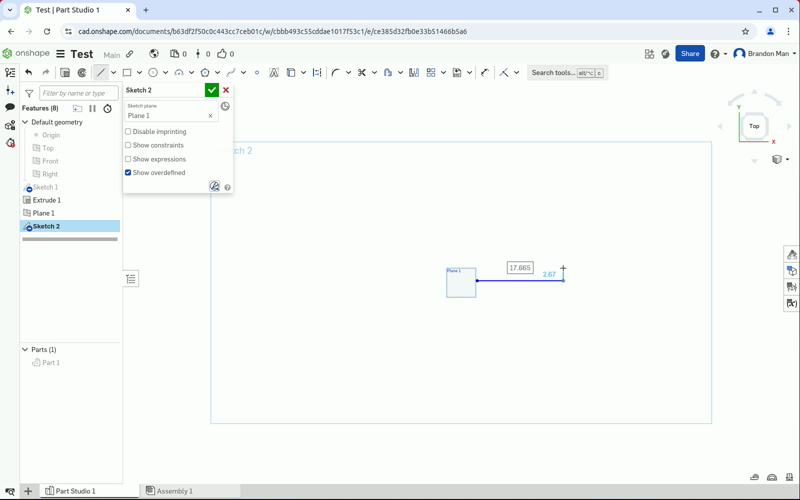
key_up(shift)
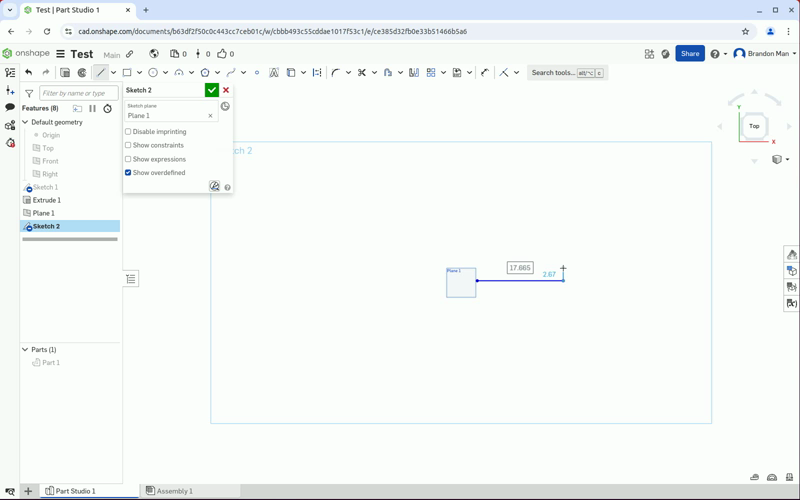
key_down(shift)
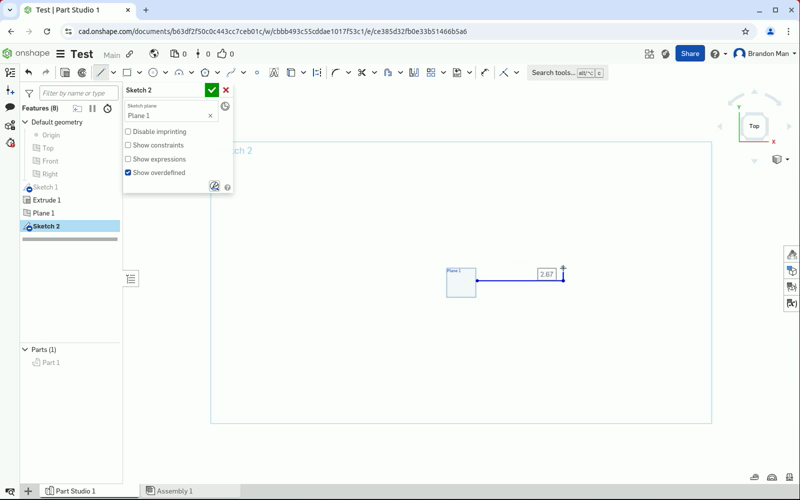
mouse_move(477, 267)
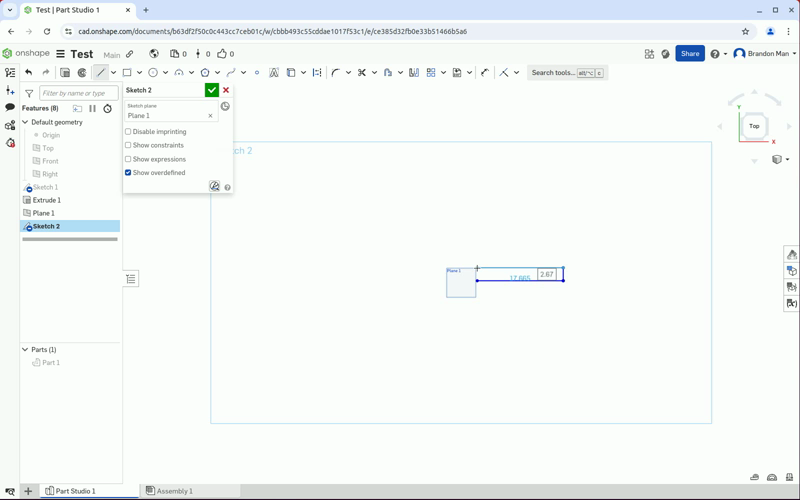
click(477, 267)
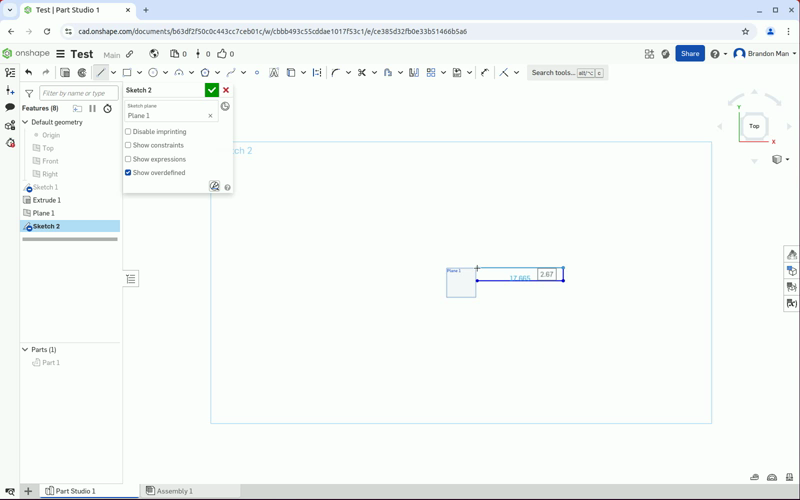
key_up(shift)
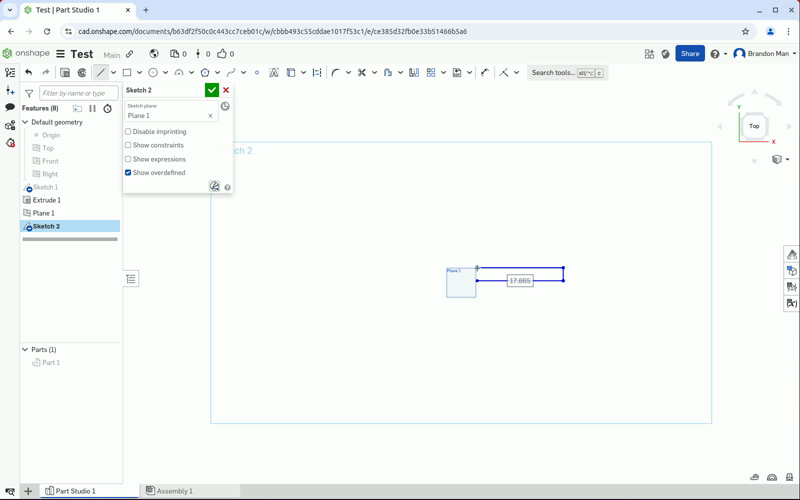
mouse_move(507, 267)
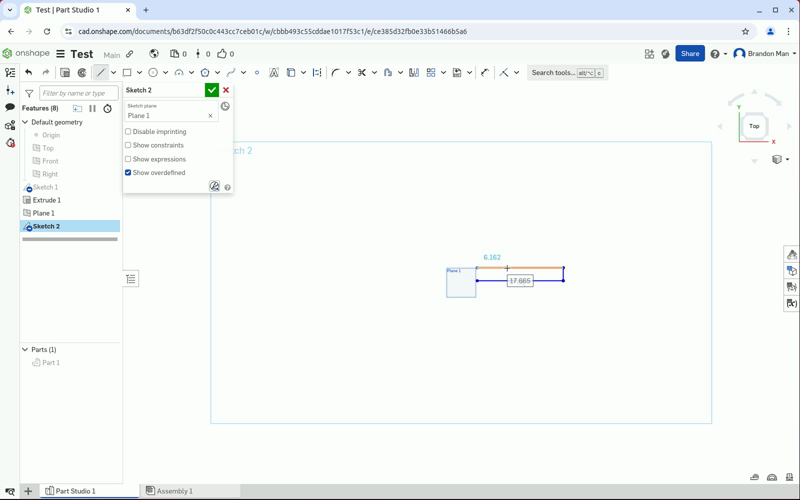
key_down(shift)
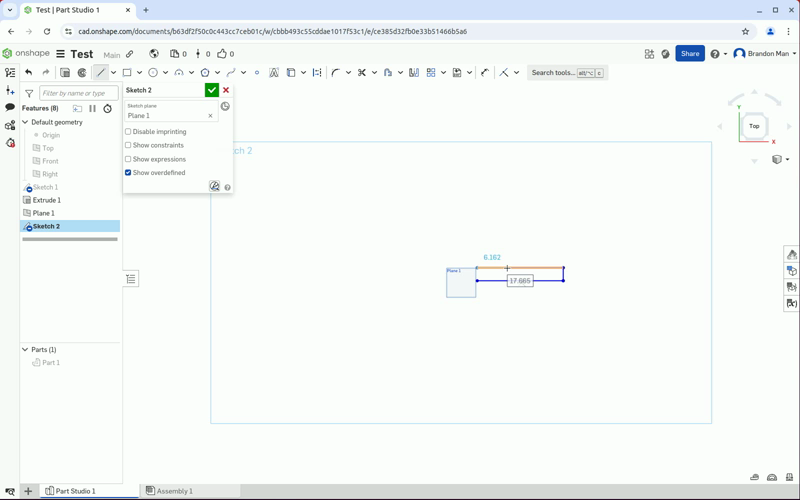
mouse_move(477, 280)
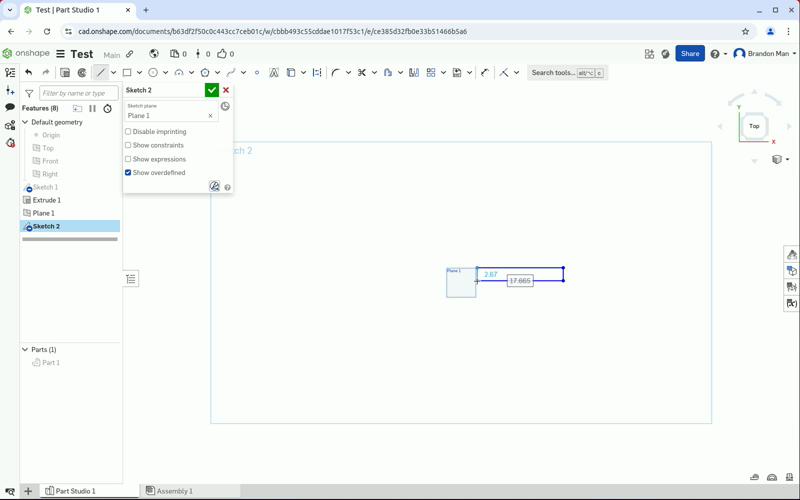
key_up(shift)
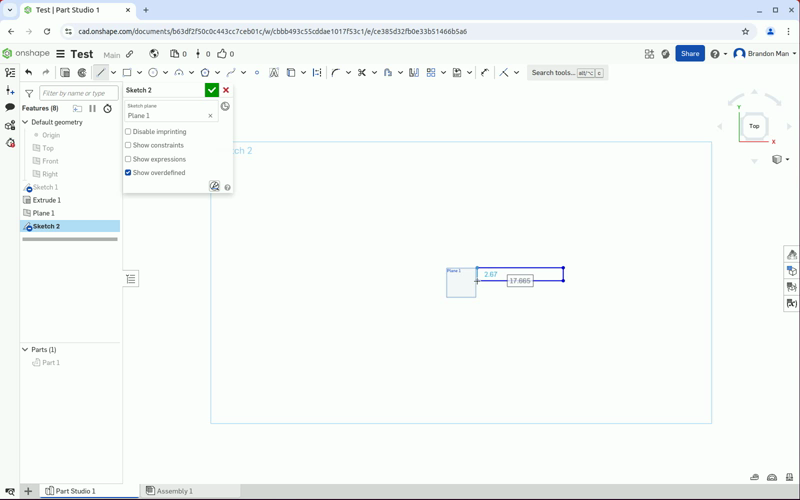
click(477, 280)
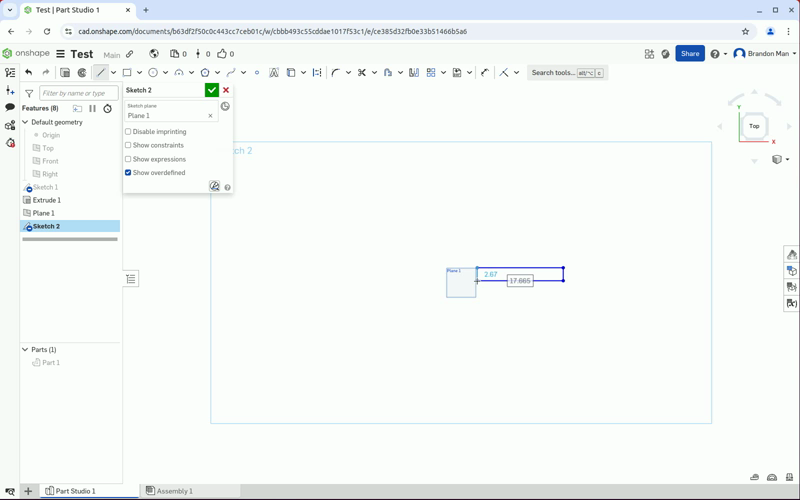
key(esc)
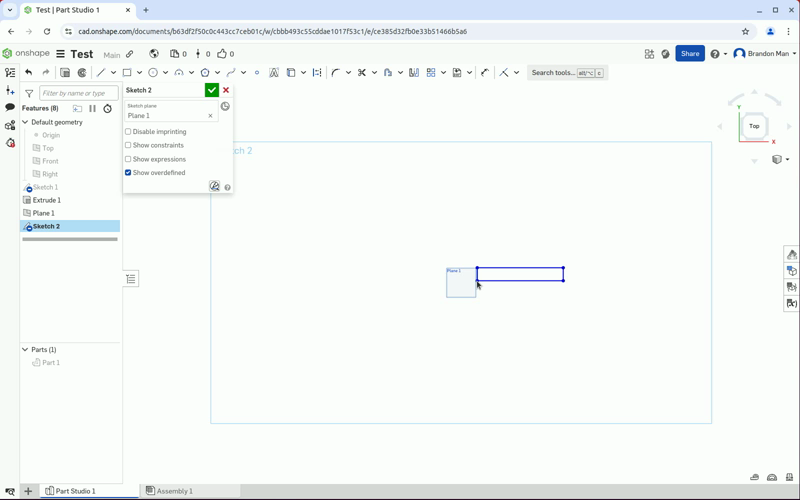
mouse_move(484, 269)
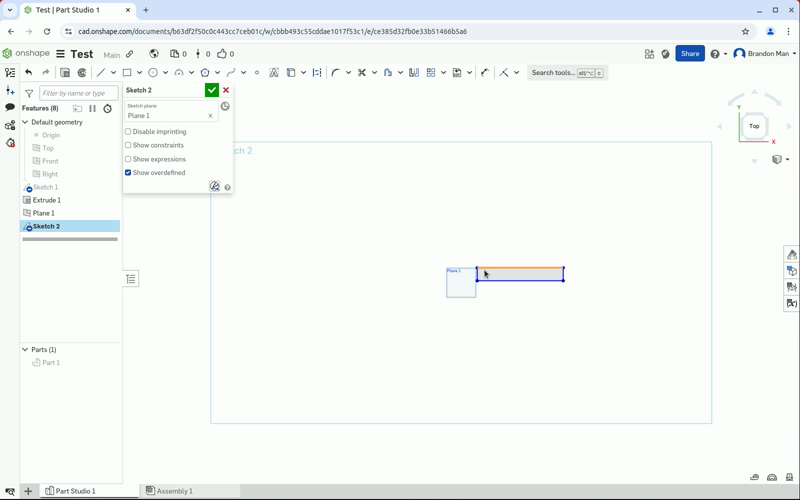
scroll(6)
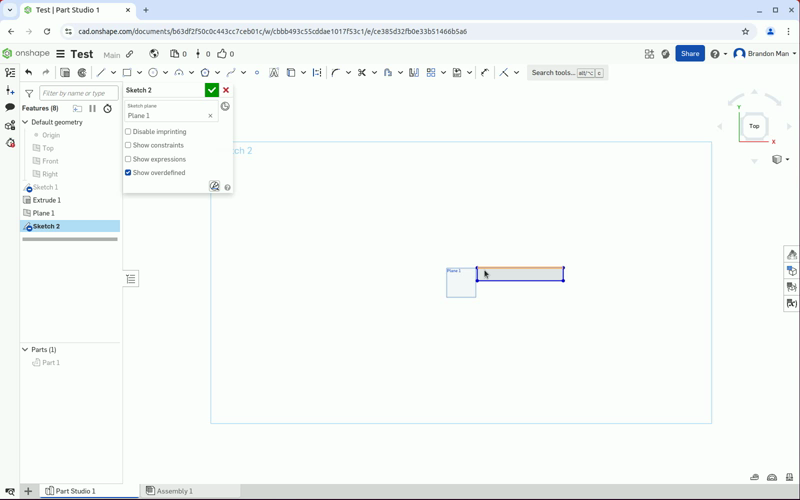
scroll(6)
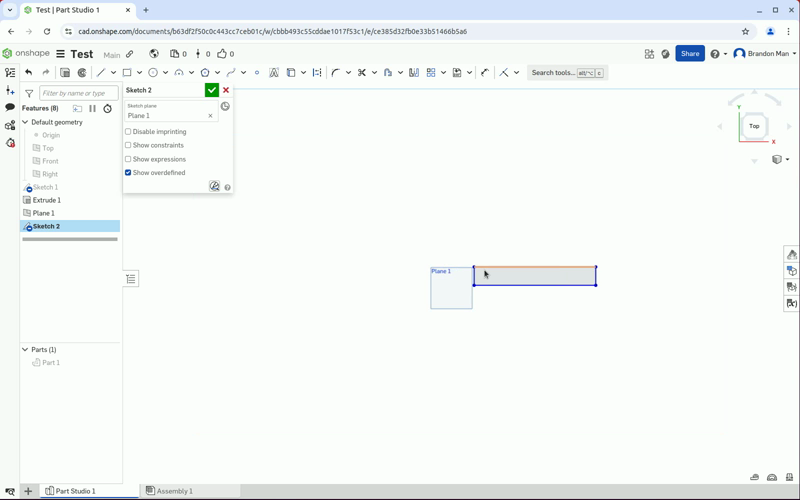
scroll(6)
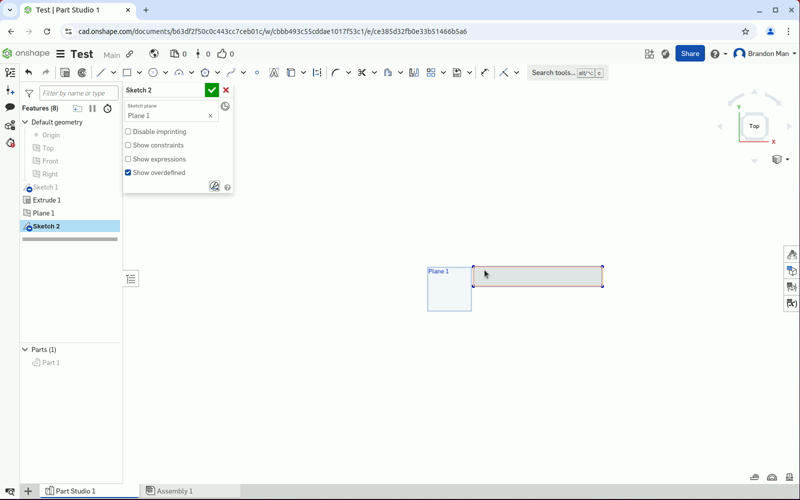
scroll(6)
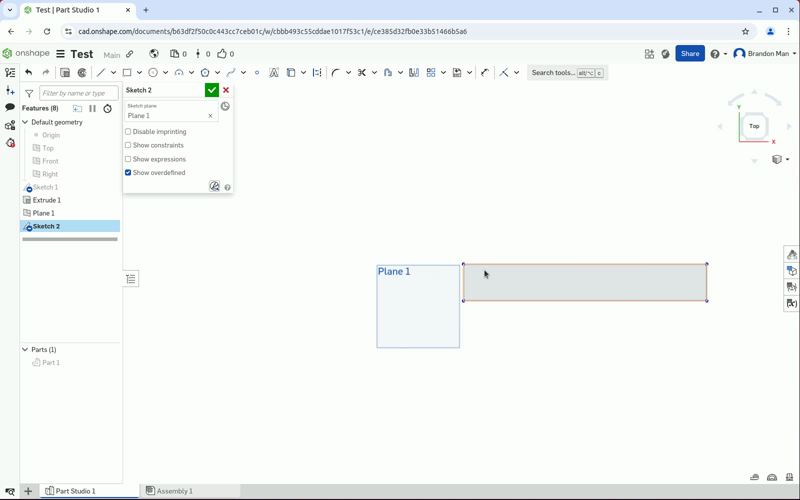
scroll(6)
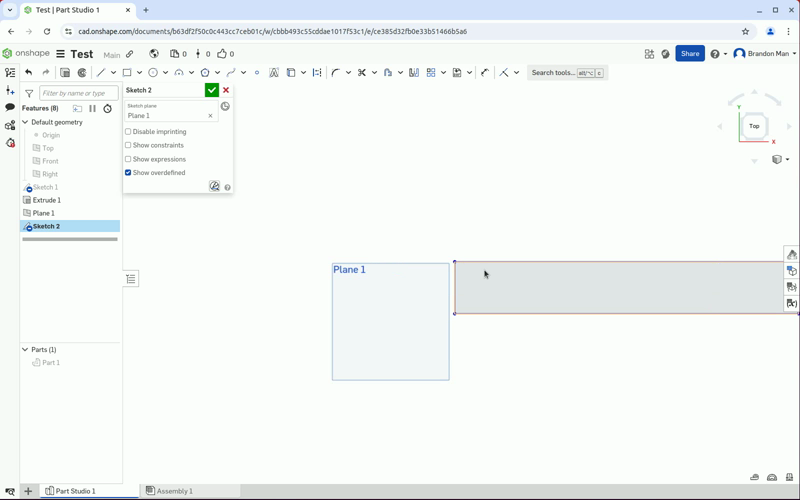
scroll(6)
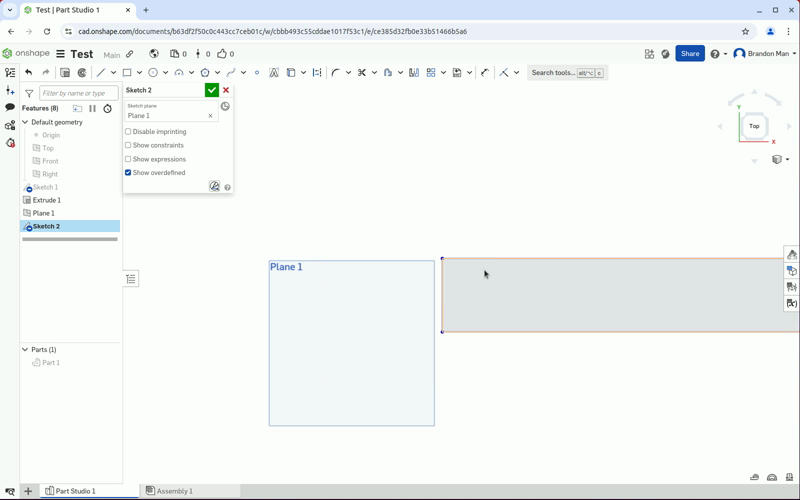
scroll(6)
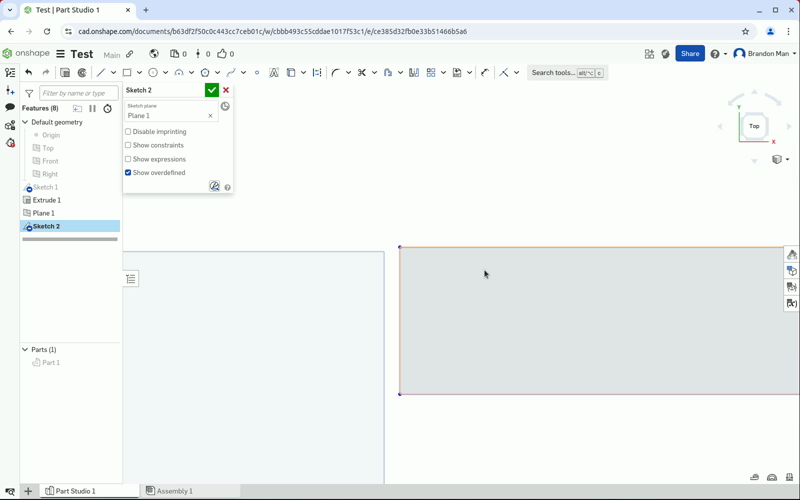
click(484, 269)
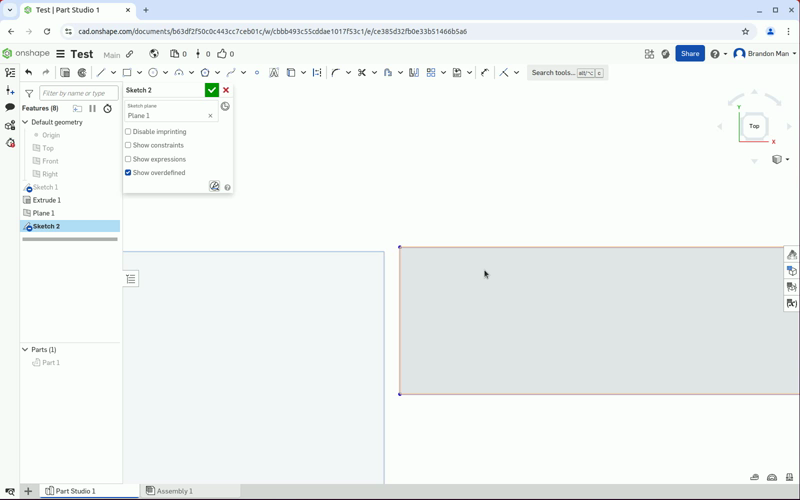
scroll(-6)
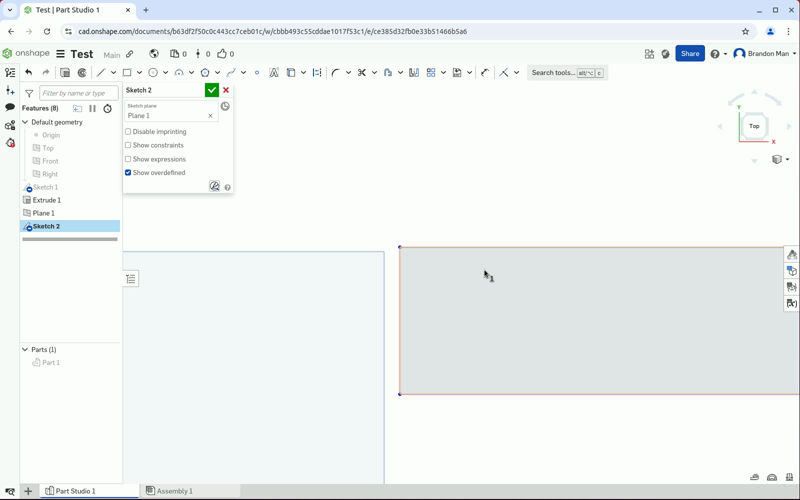
scroll(-6)
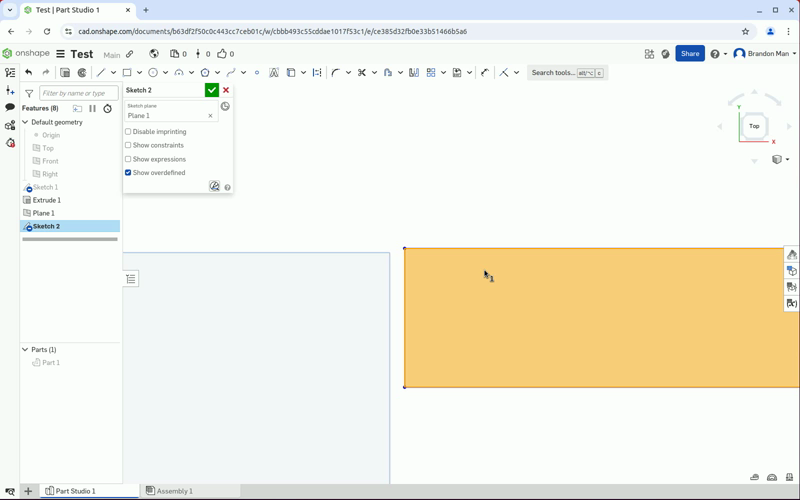
scroll(-6)
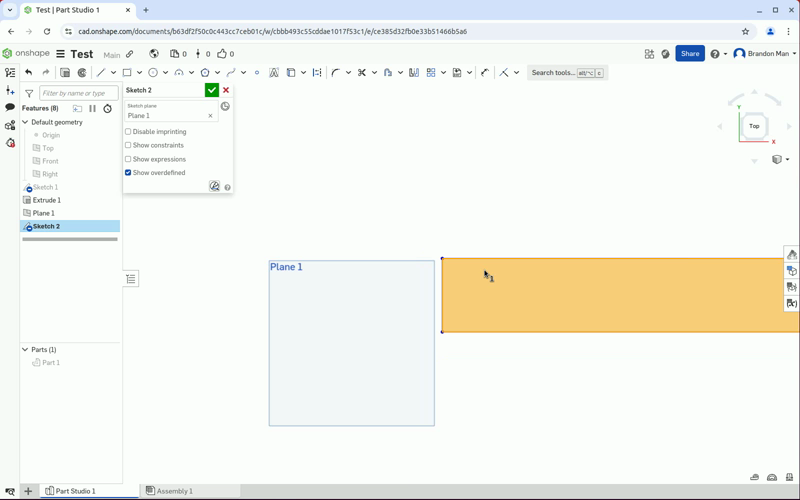
scroll(-6)
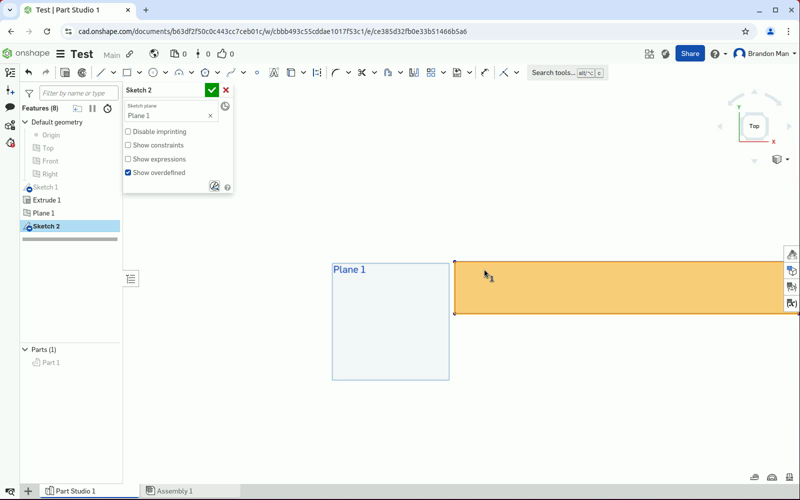
scroll(-6)
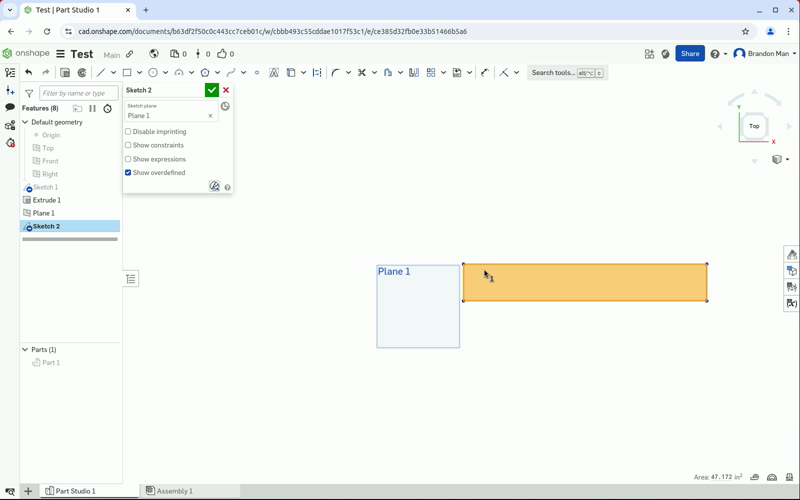
scroll(-6)
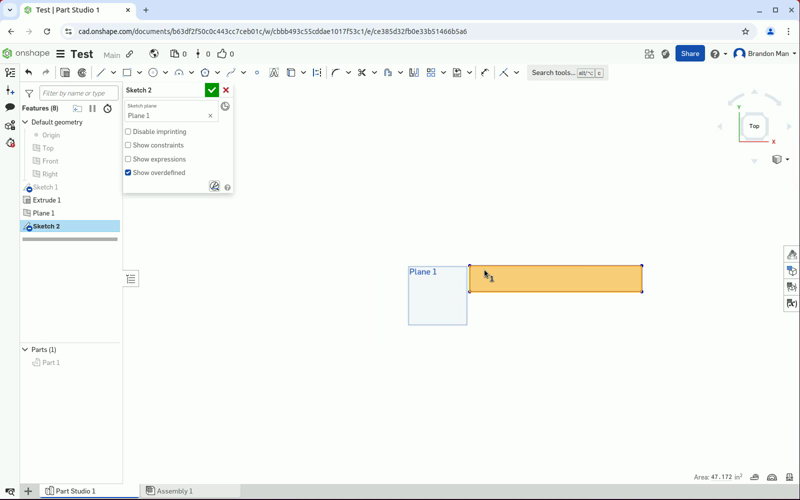
scroll(-6)
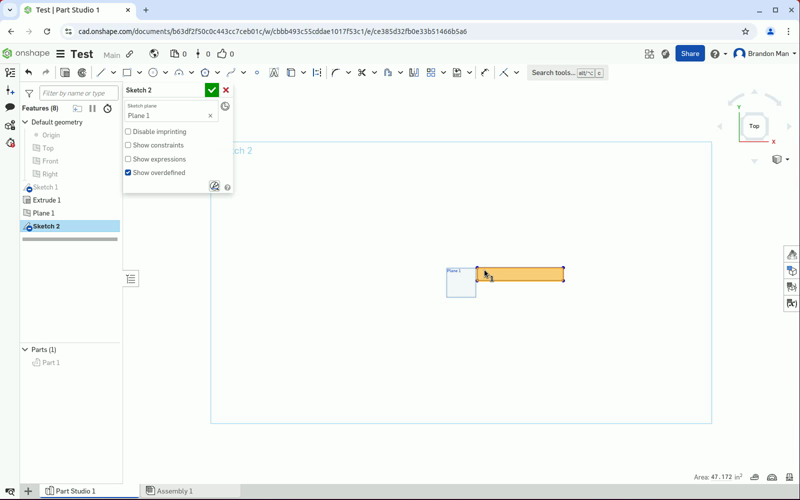
mouse_move(73, 352)
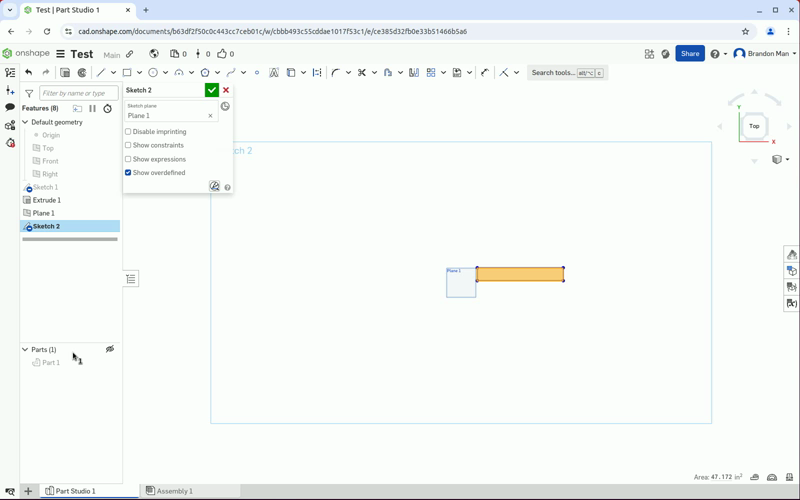
key(shift+y)
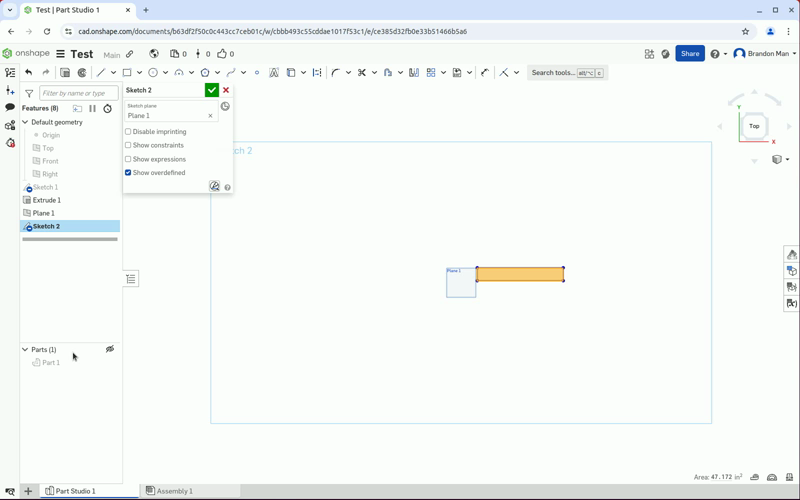
key(shift+e)
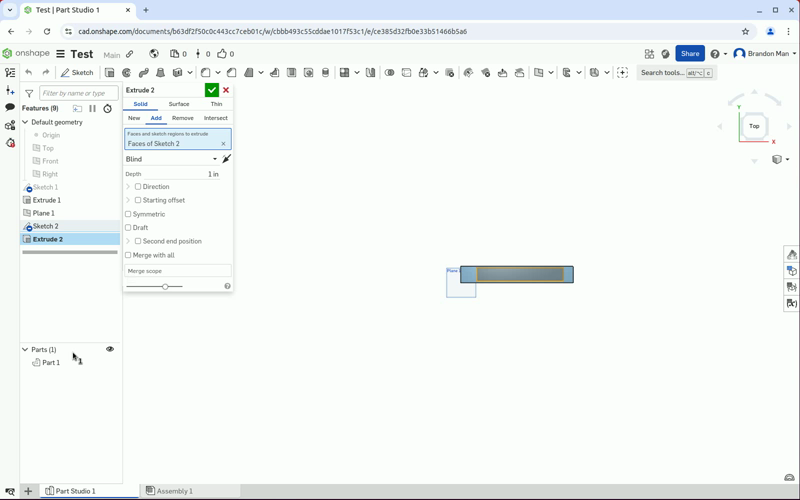
mouse_move(143, 106)
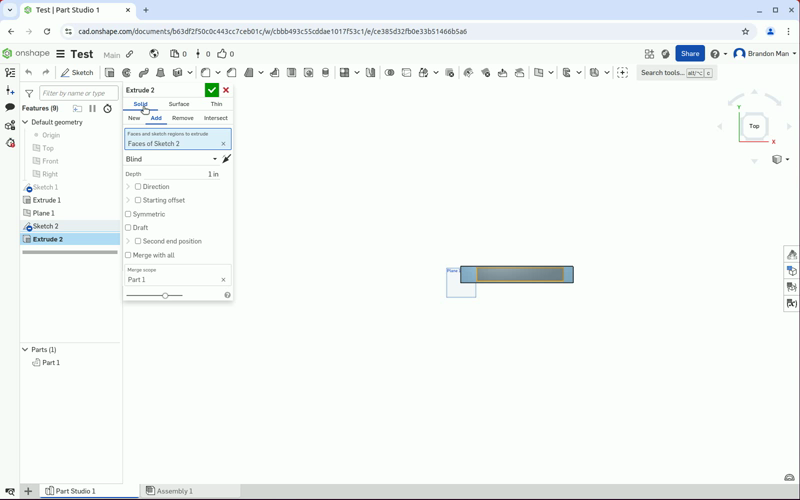
click(143, 106)
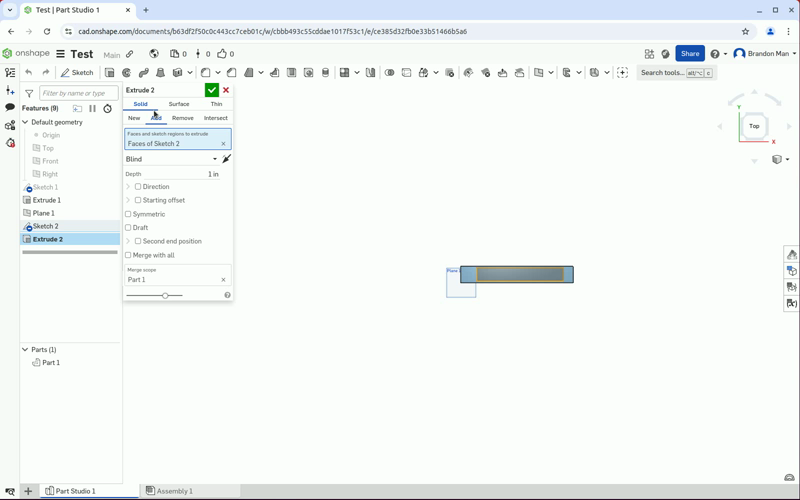
mouse_move(186, 120)
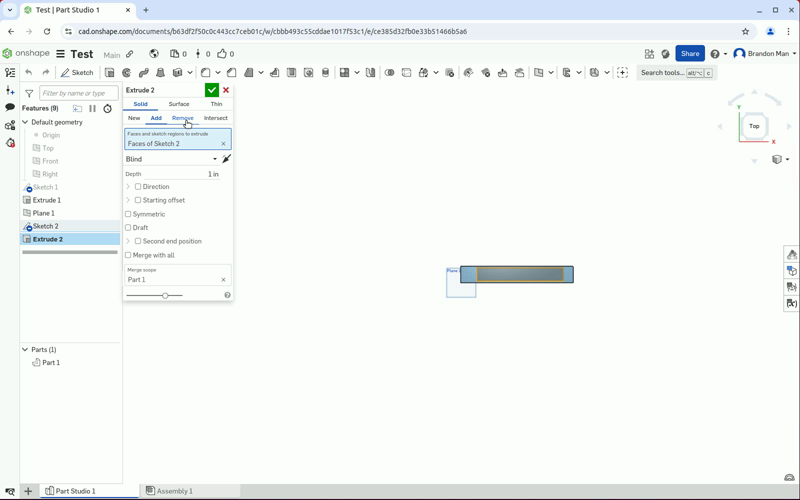
click(186, 120)
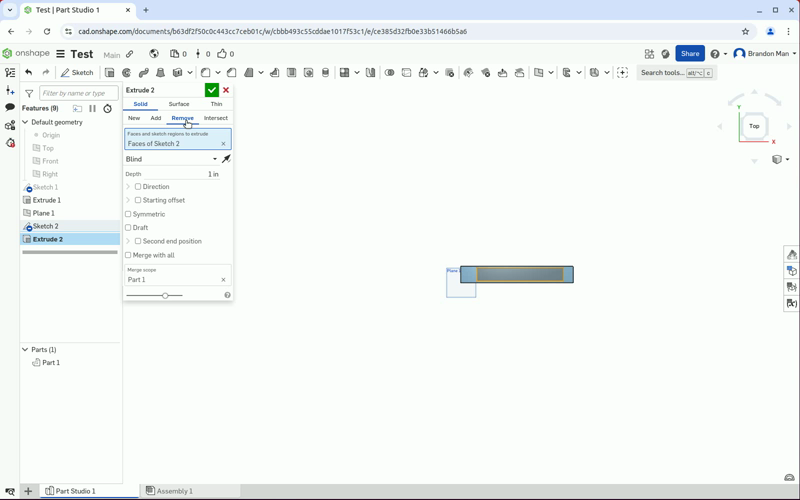
key(tab, 4)
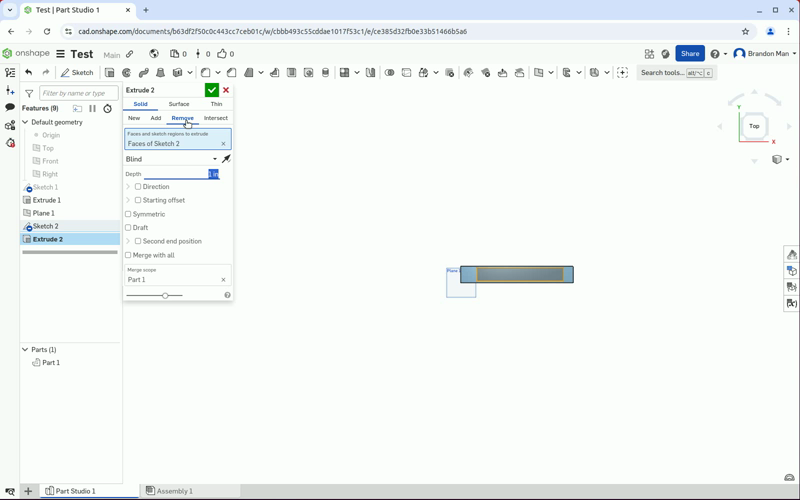
text(5.055)
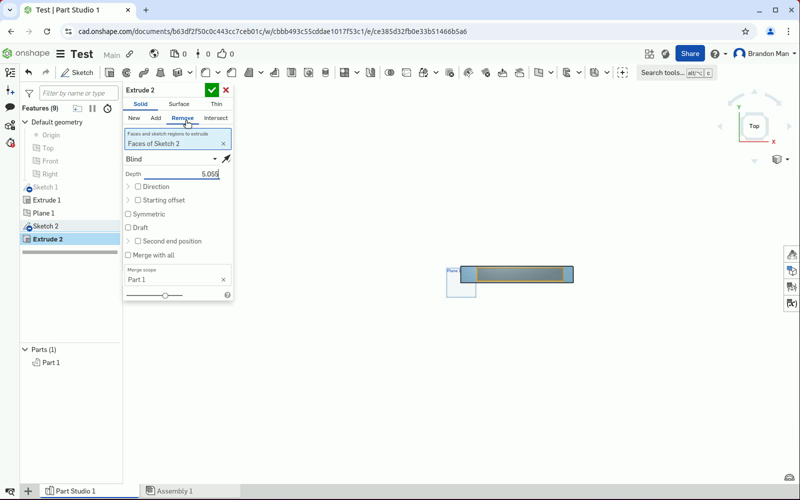
key(tab, 6)
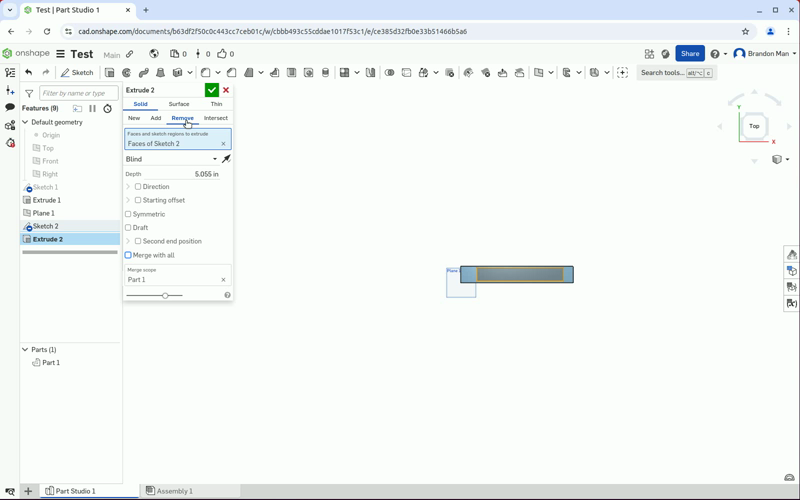
key(space)
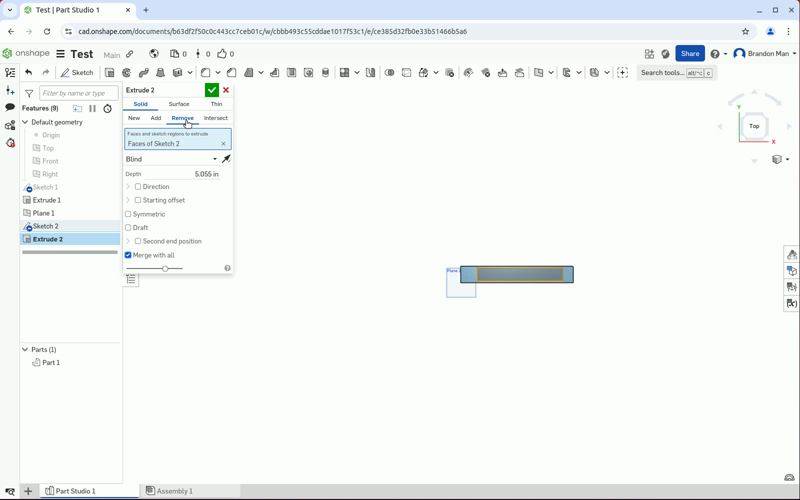
key(enter)
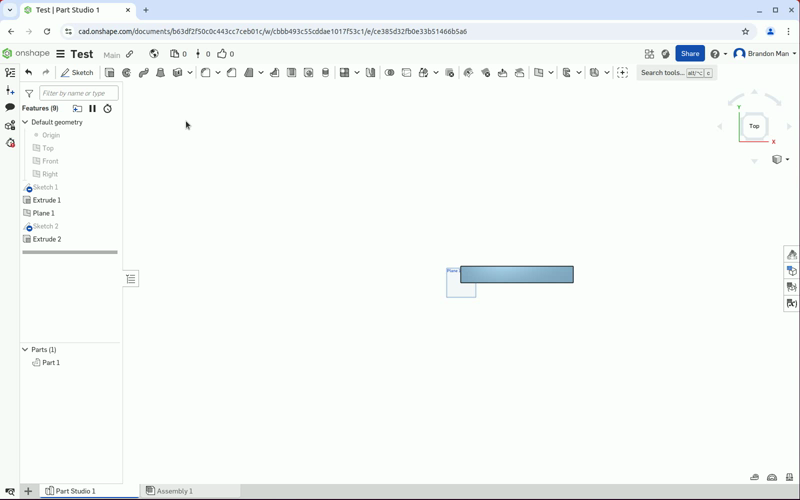
key(shift+h)
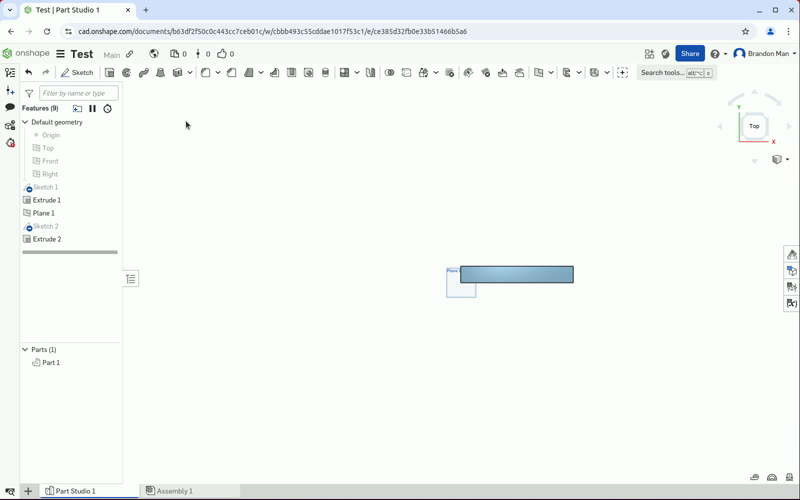
key(shift+h)
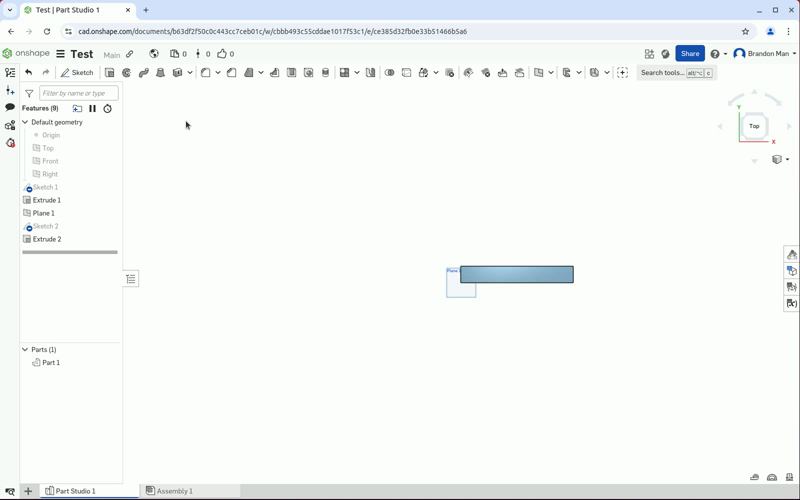
mouse_move(73, 189)
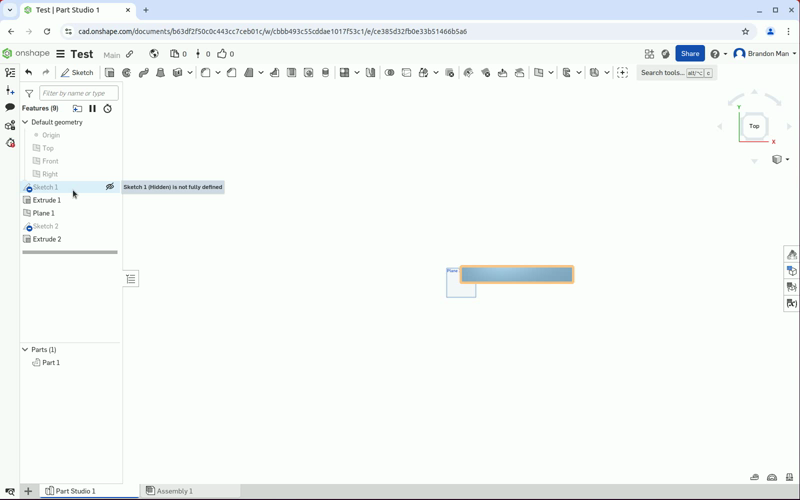
click(73, 189)
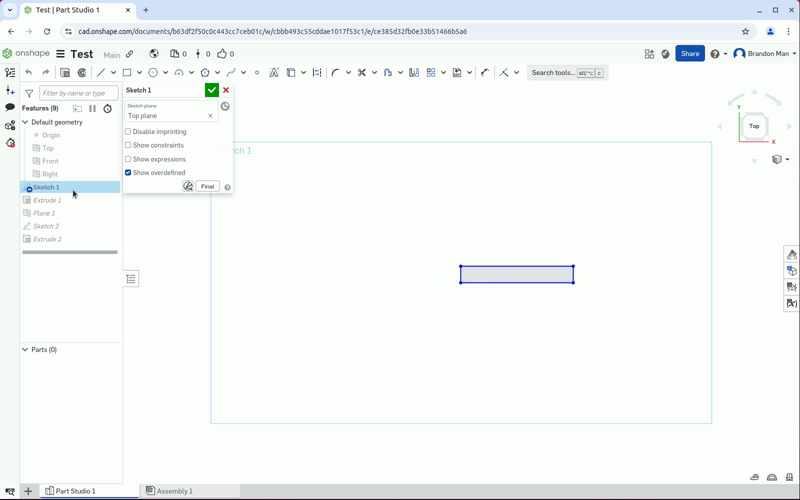
mouse_move(229, 92)
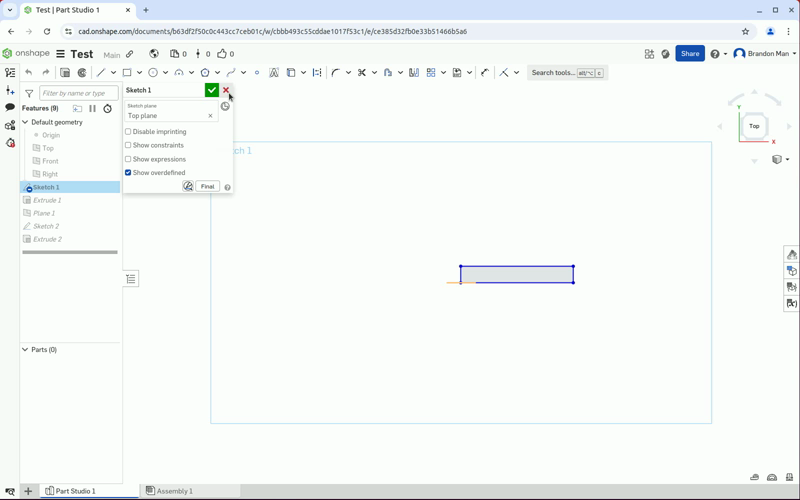
click(229, 92)
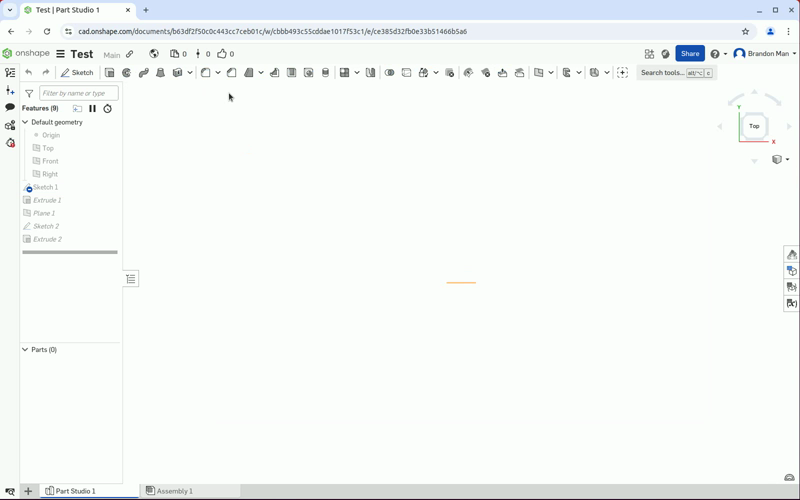
key(shift+s)
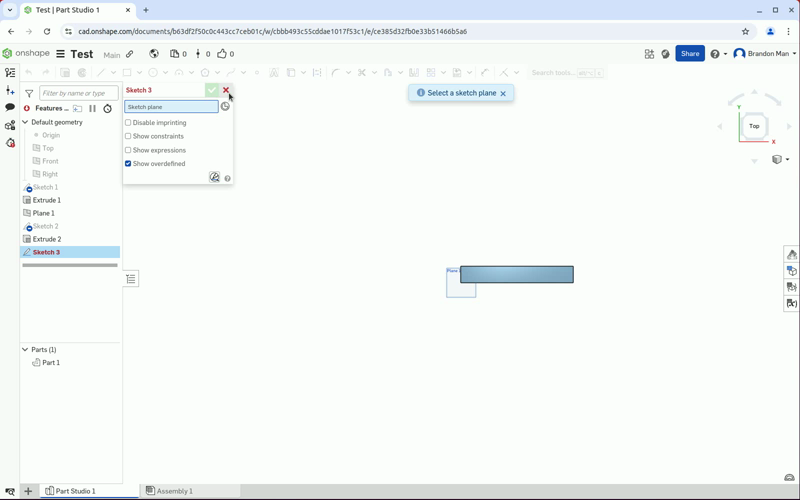
mouse_move(73, 215)
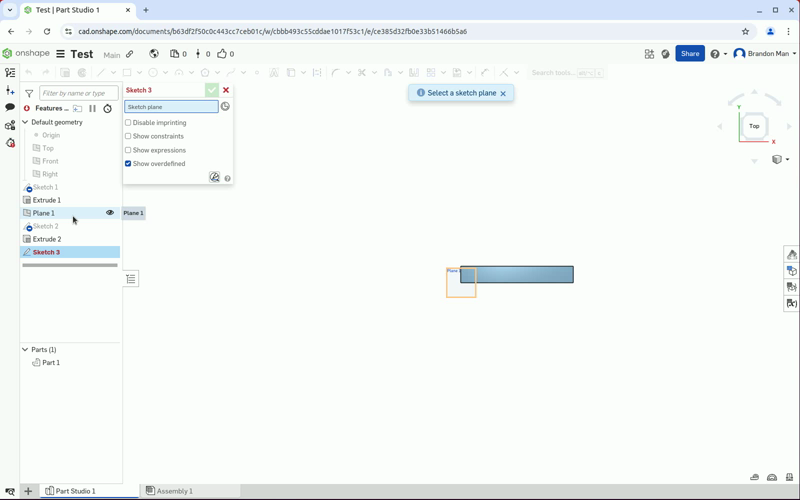
click(73, 215)
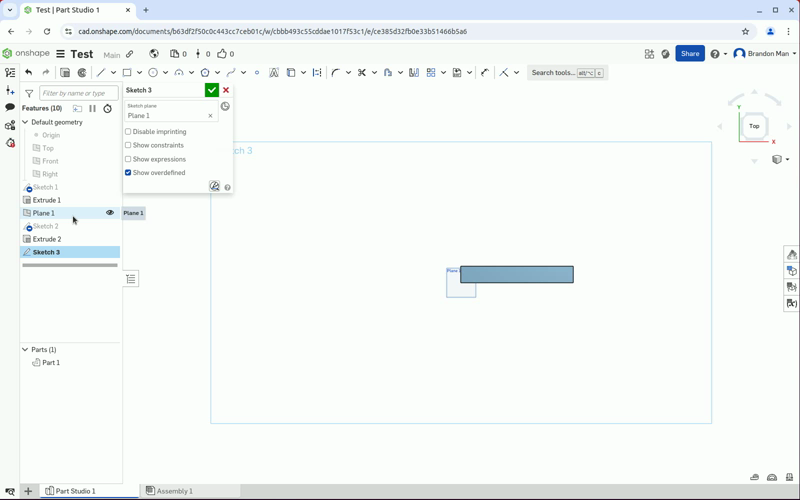
mouse_move(73, 352)
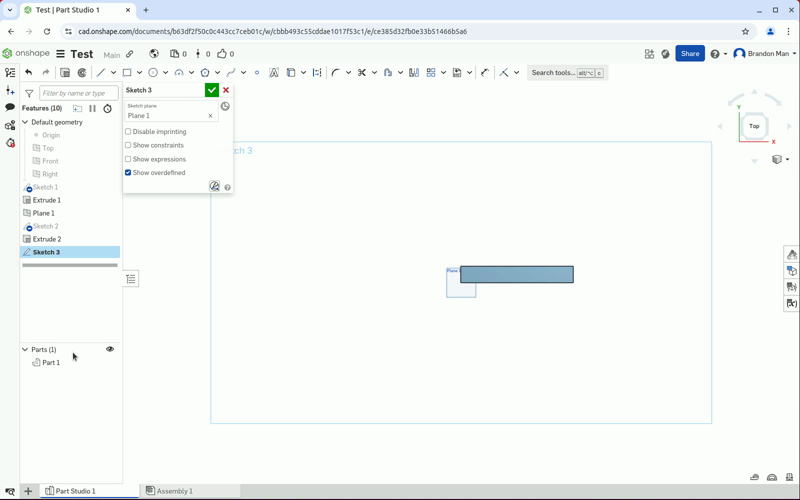
key(y)
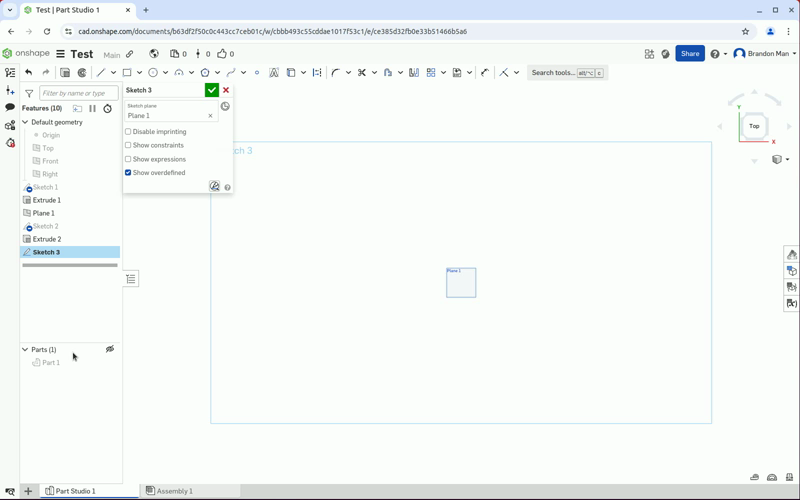
key(l)
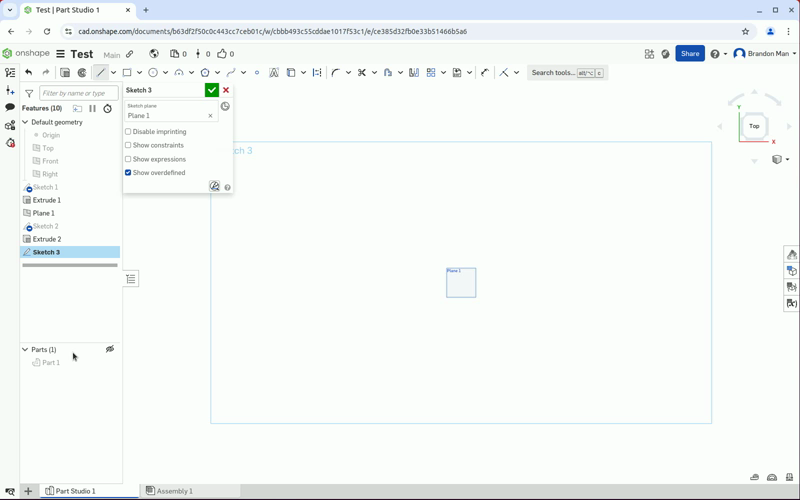
key_down(shift)
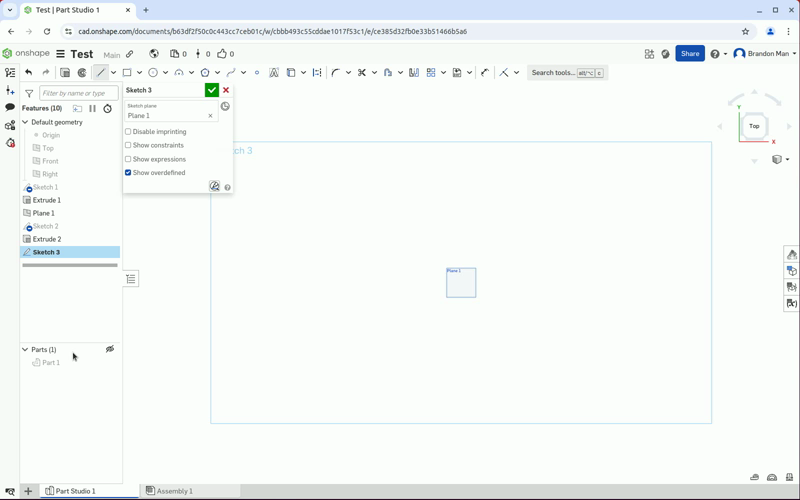
mouse_move(562, 280)
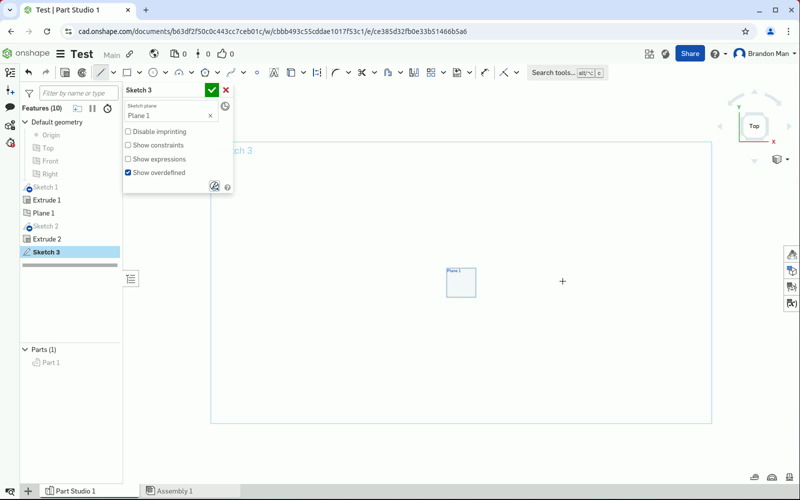
click(562, 280)
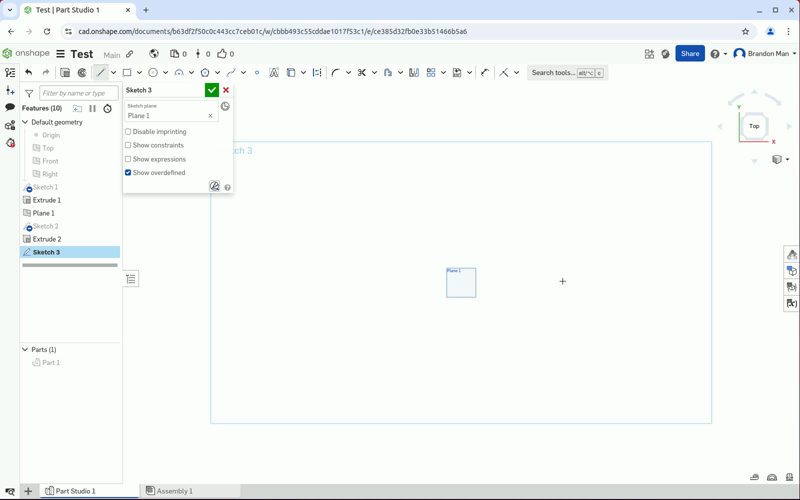
key_up(shift)
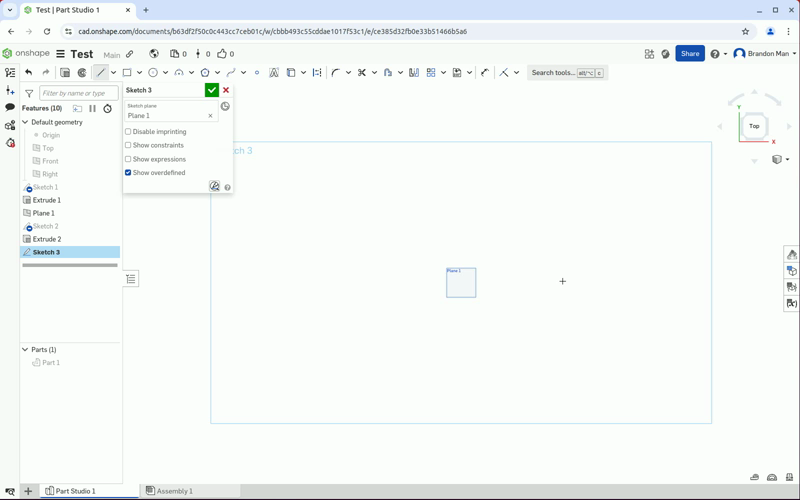
key_down(shift)
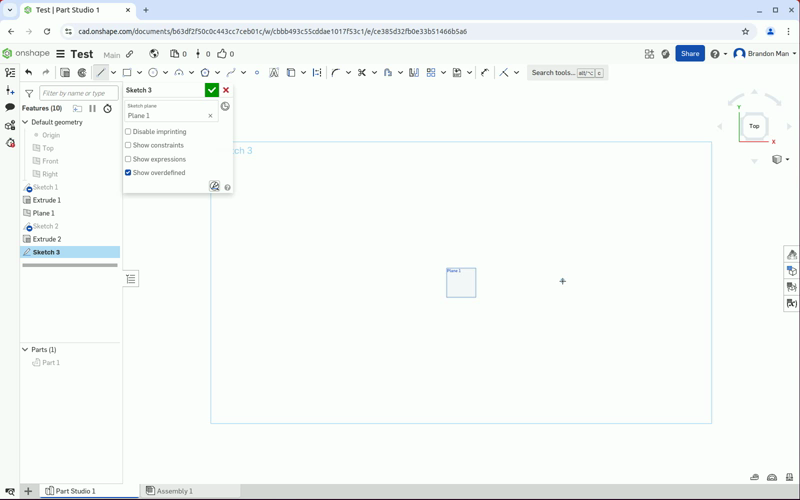
mouse_move(589, 280)
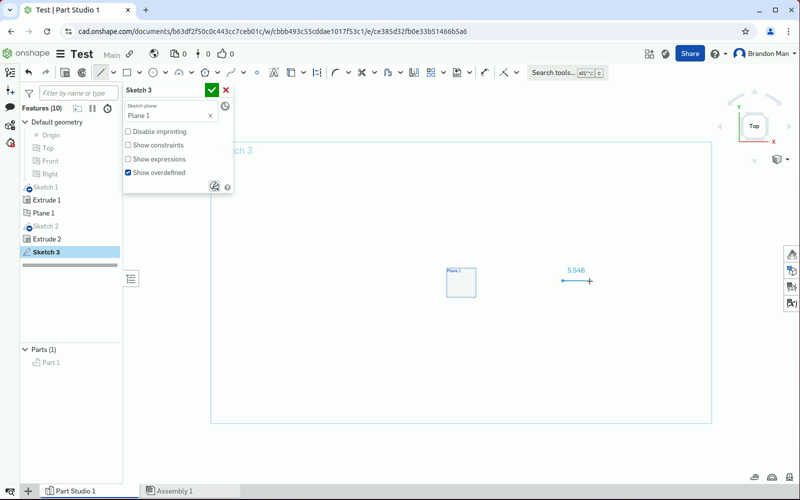
mouse_move(574, 280)
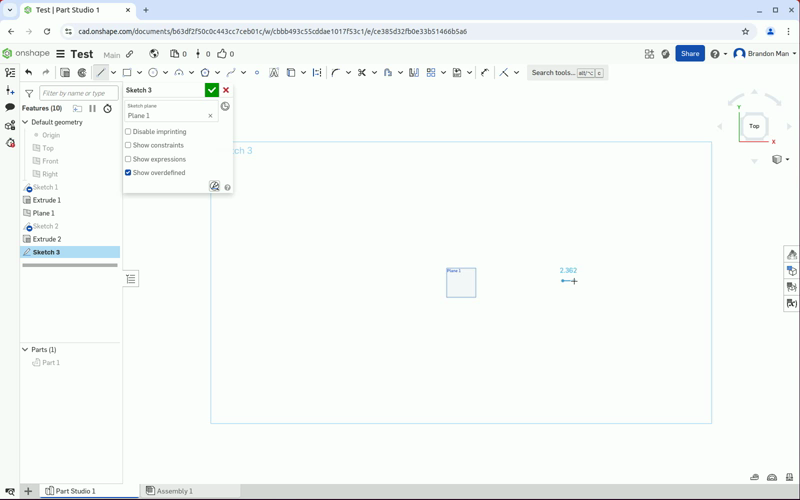
click(574, 280)
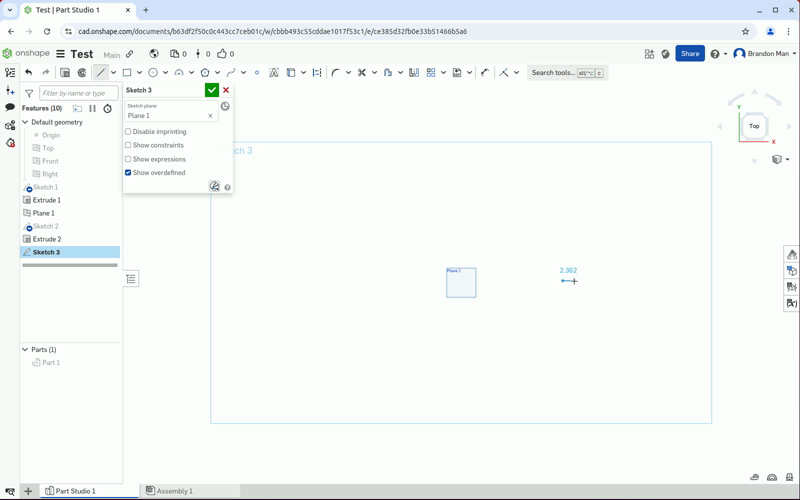
key_up(shift)
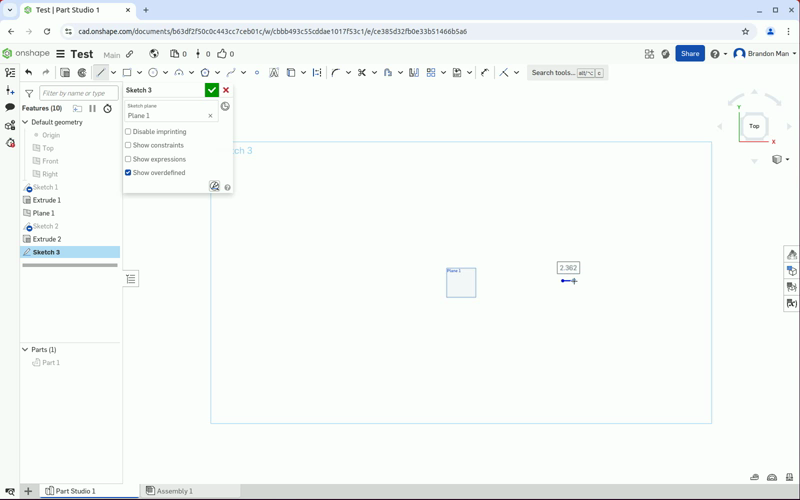
key_down(shift)
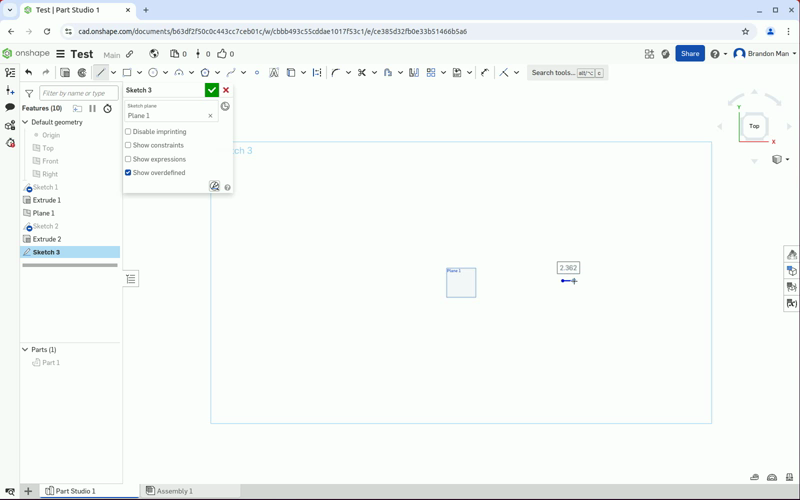
mouse_move(589, 280)
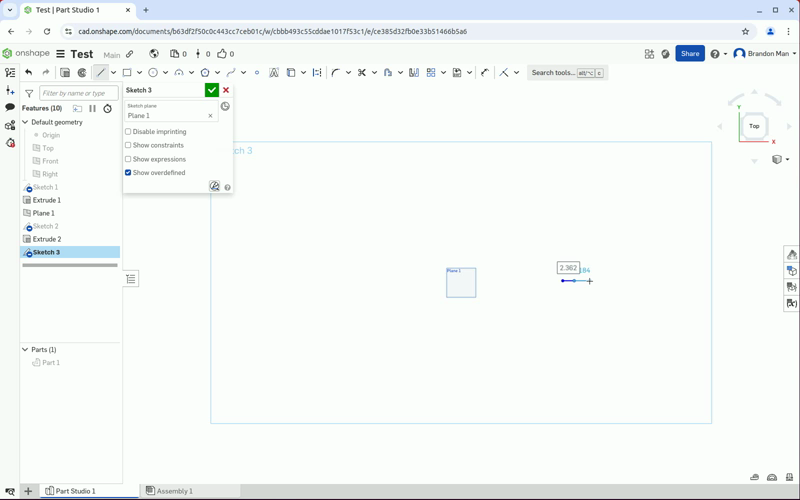
mouse_move(574, 267)
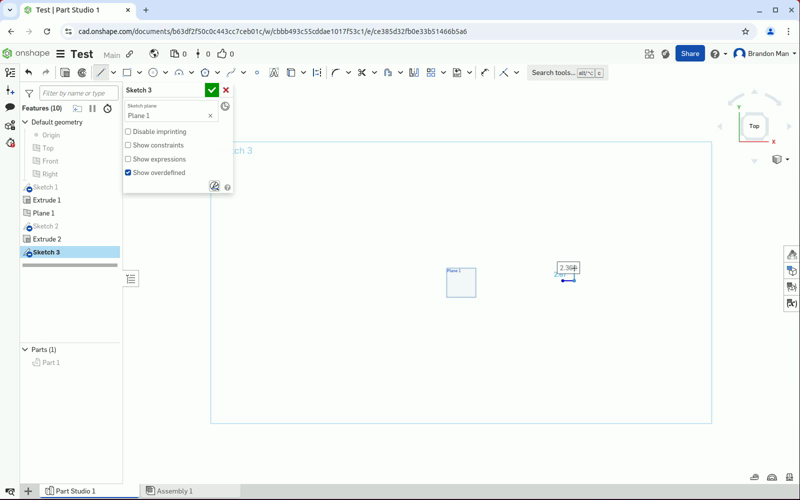
click(574, 267)
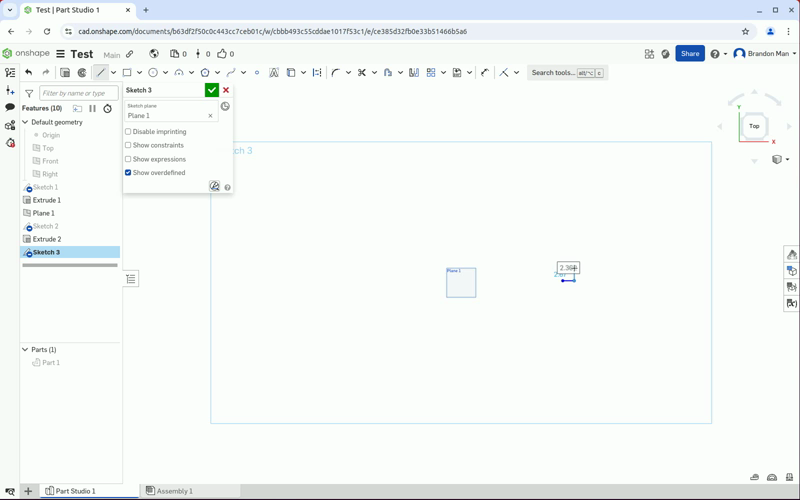
key_up(shift)
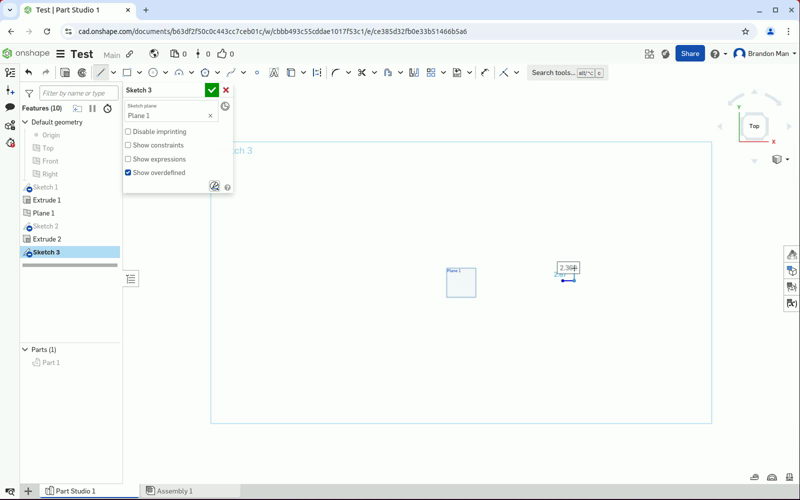
key_down(shift)
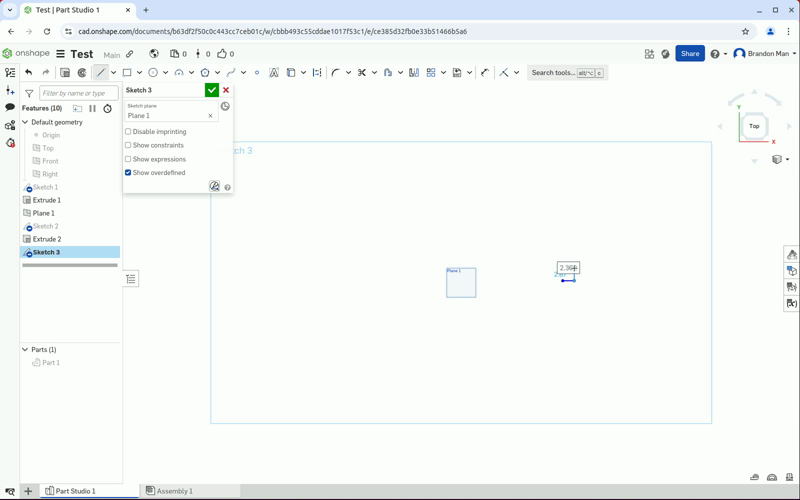
mouse_move(589, 267)
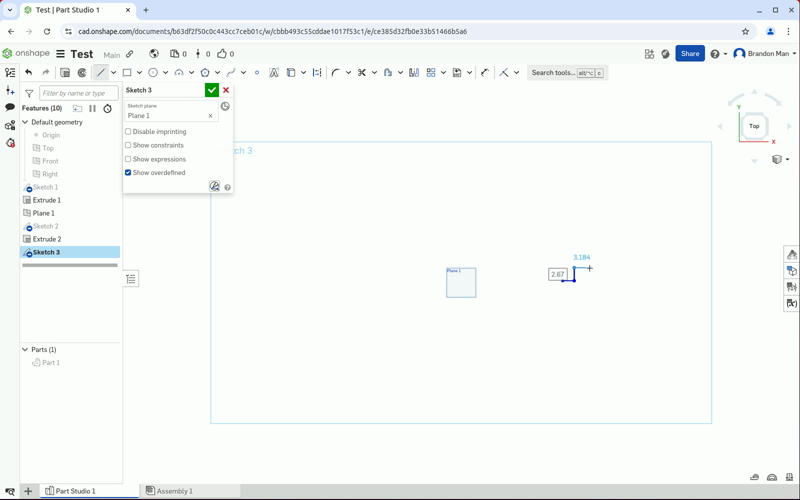
mouse_move(562, 267)
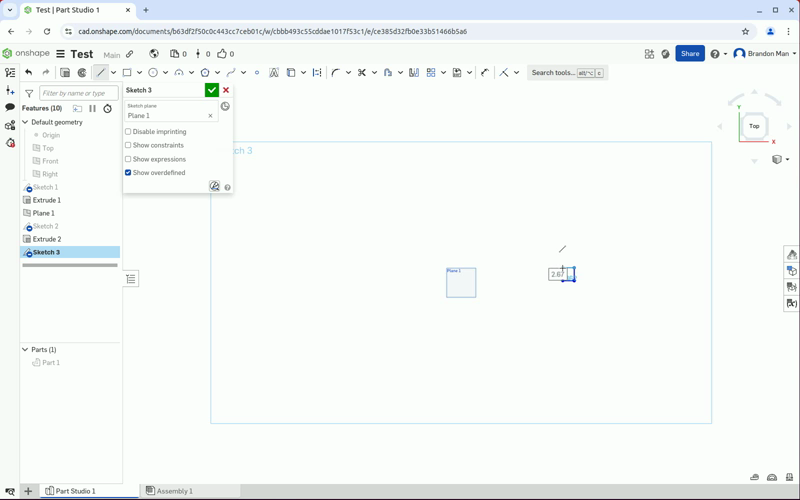
click(562, 267)
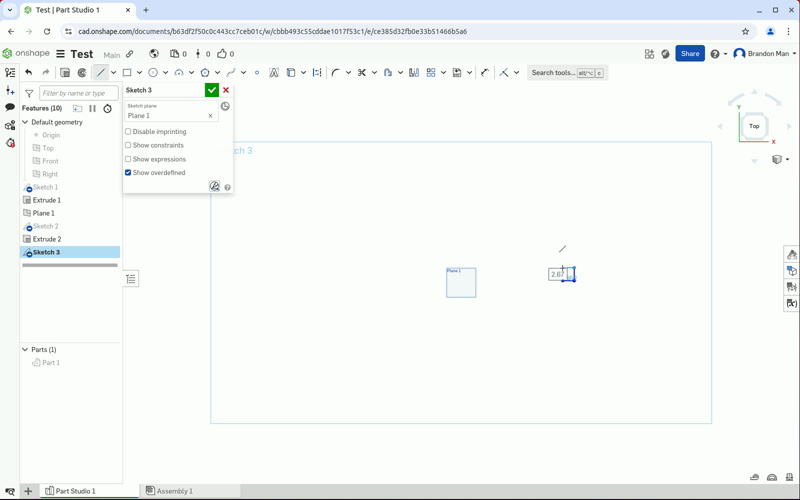
key_up(shift)
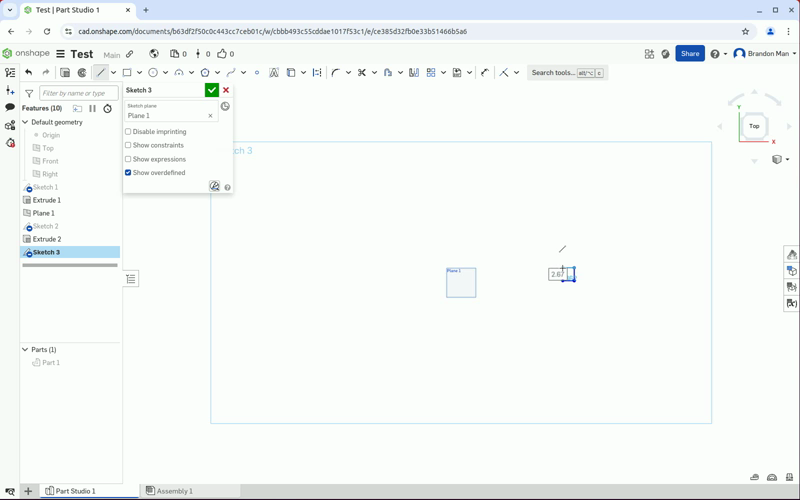
mouse_move(589, 267)
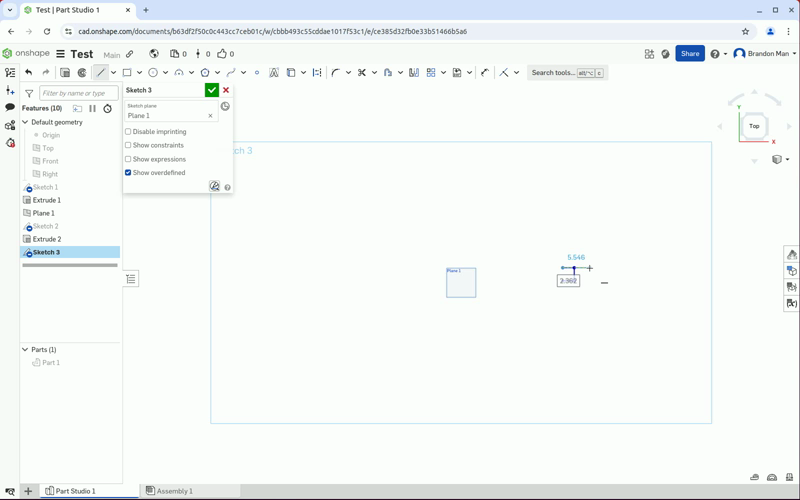
key_down(shift)
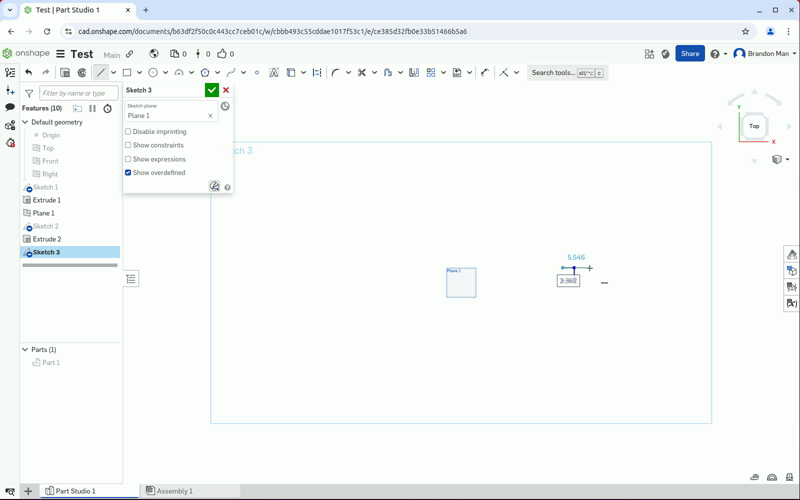
mouse_move(562, 280)
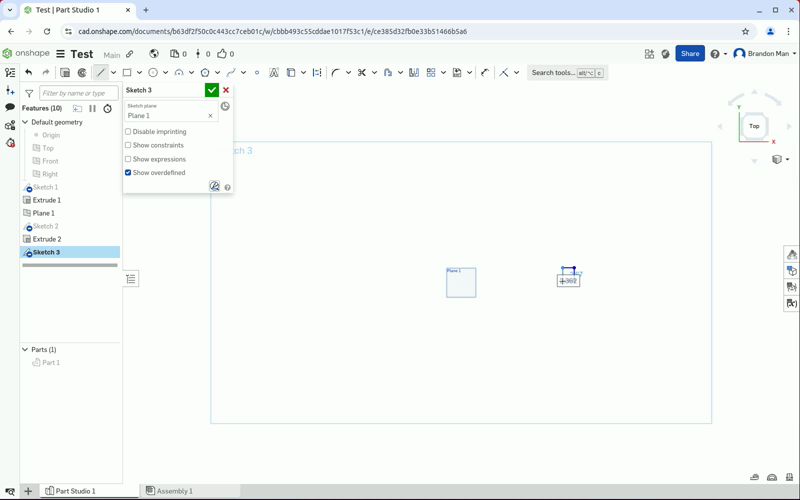
key_up(shift)
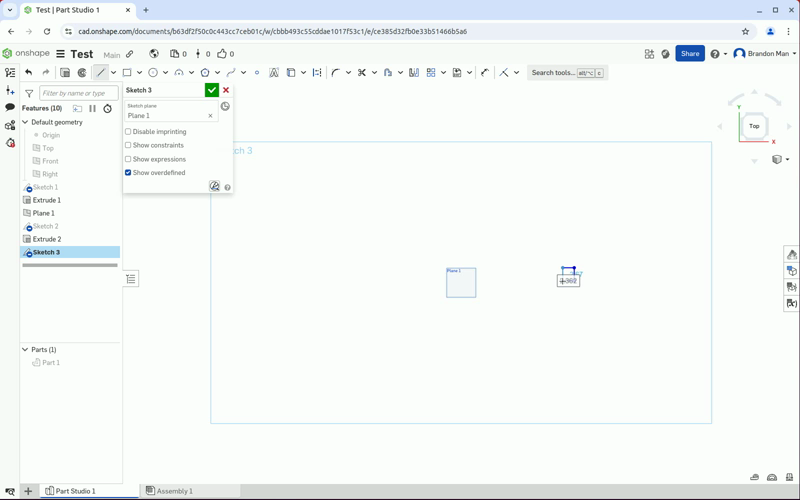
click(562, 280)
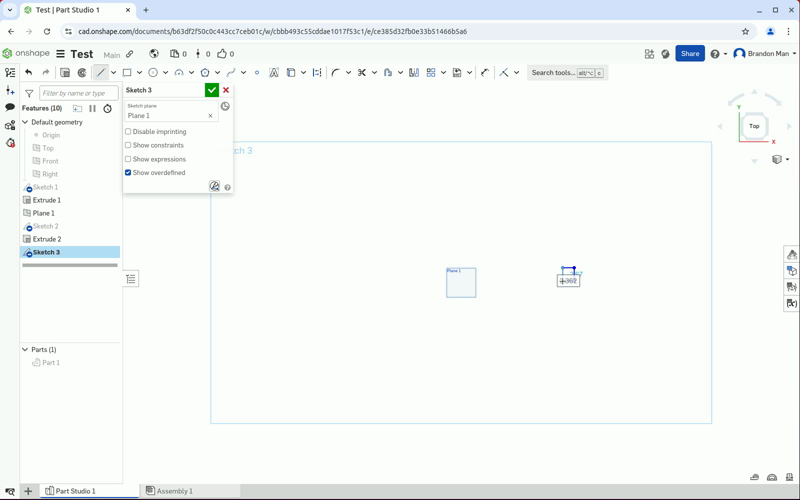
key(esc)
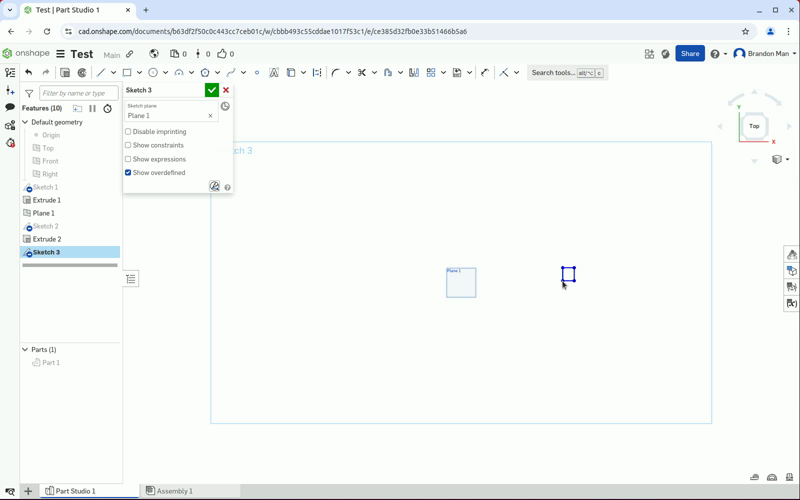
mouse_move(565, 271)
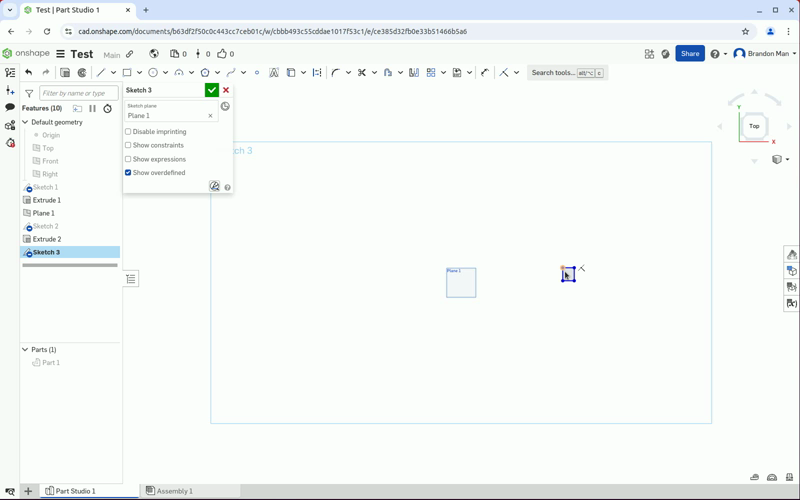
scroll(6)
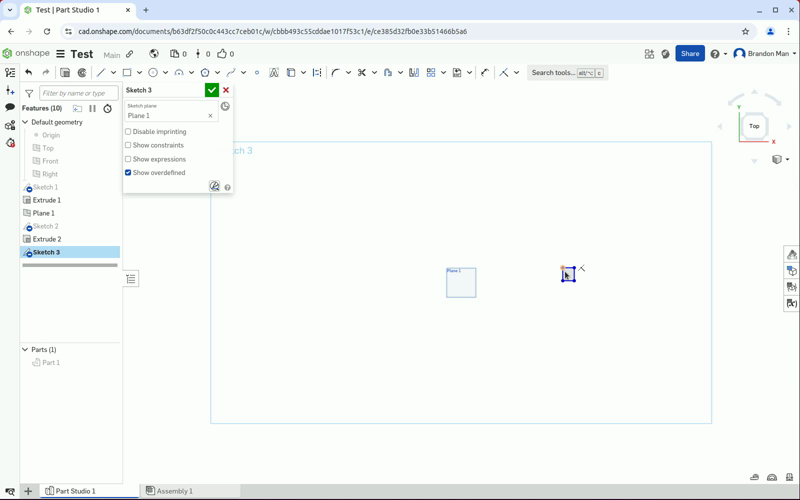
scroll(6)
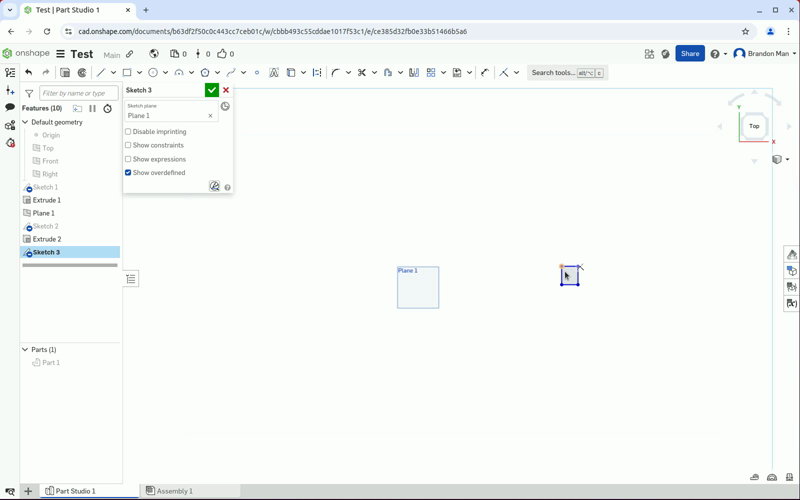
scroll(6)
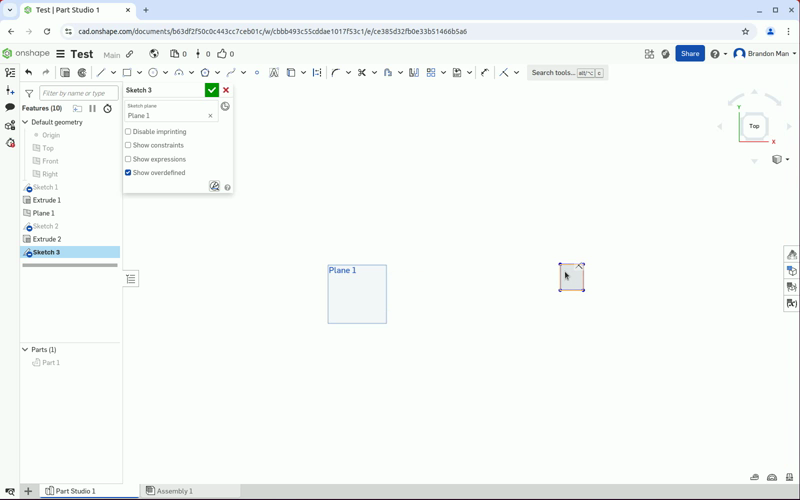
scroll(6)
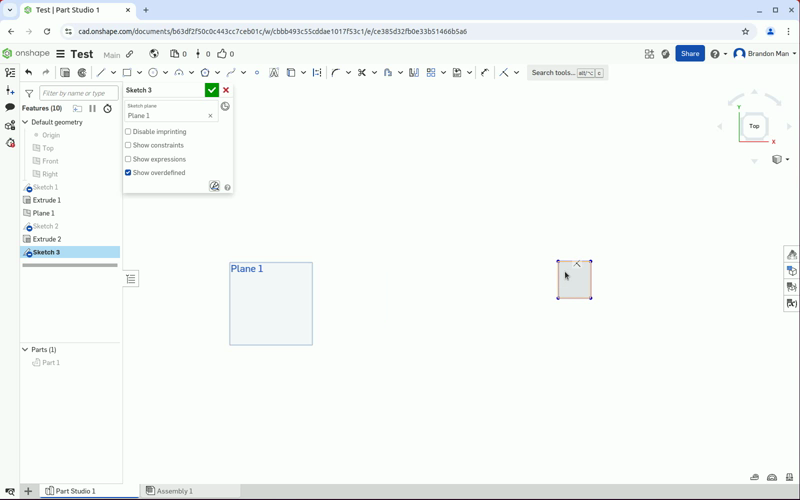
scroll(6)
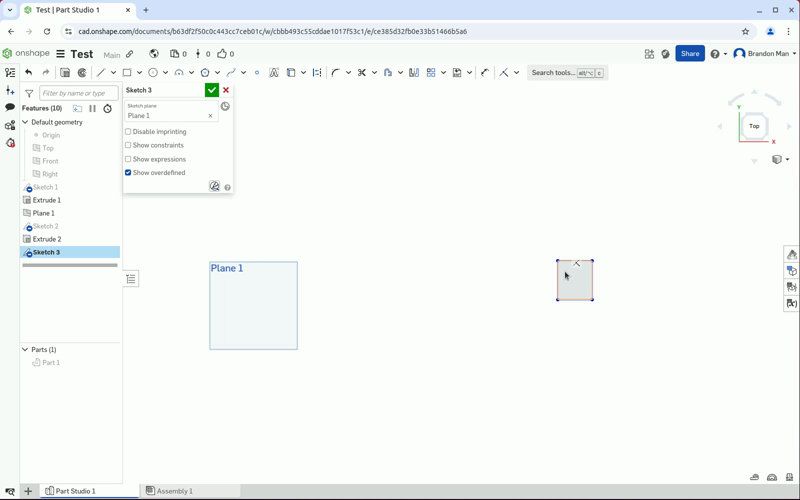
scroll(6)
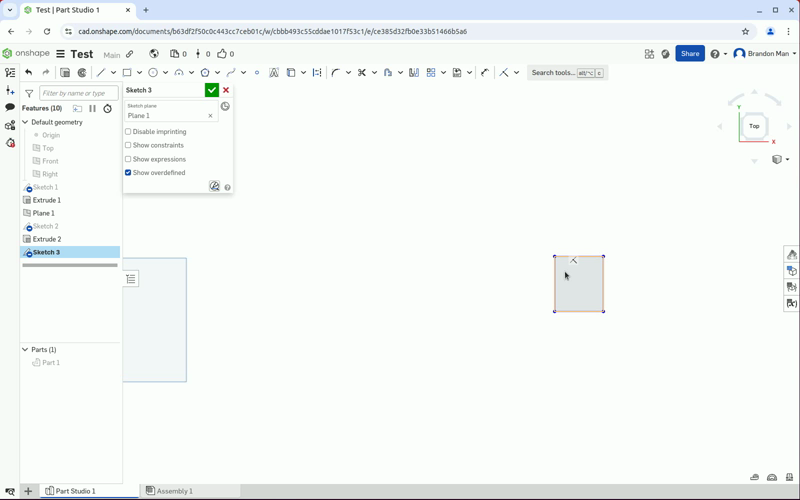
scroll(6)
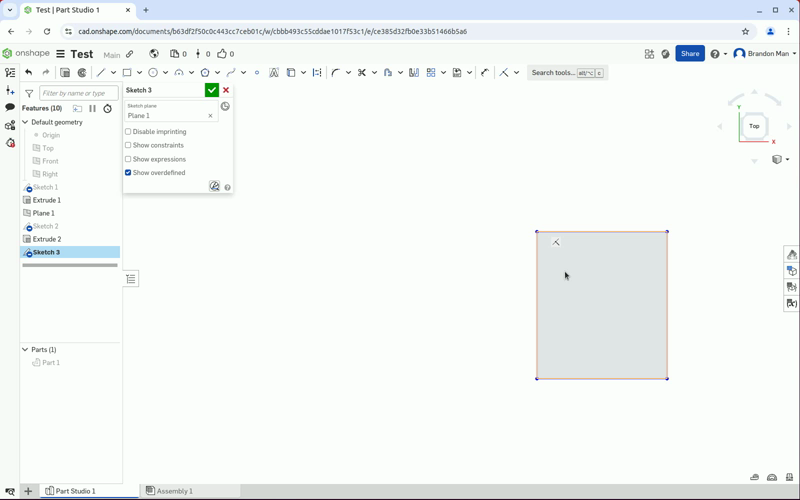
click(565, 271)
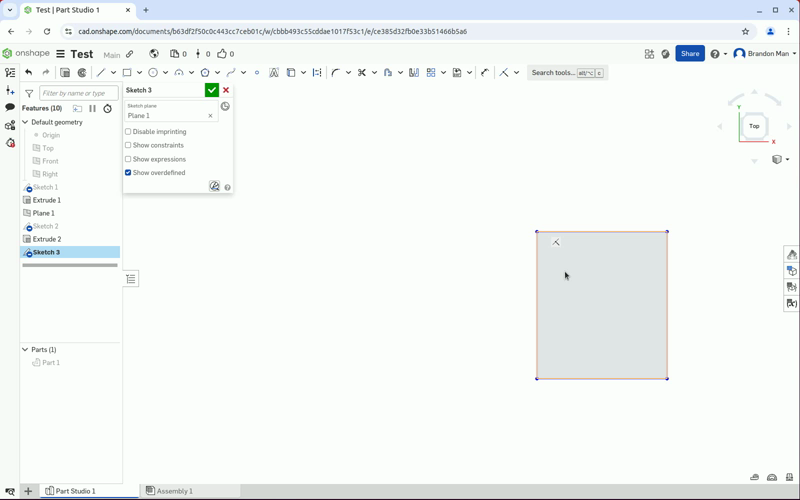
scroll(-6)
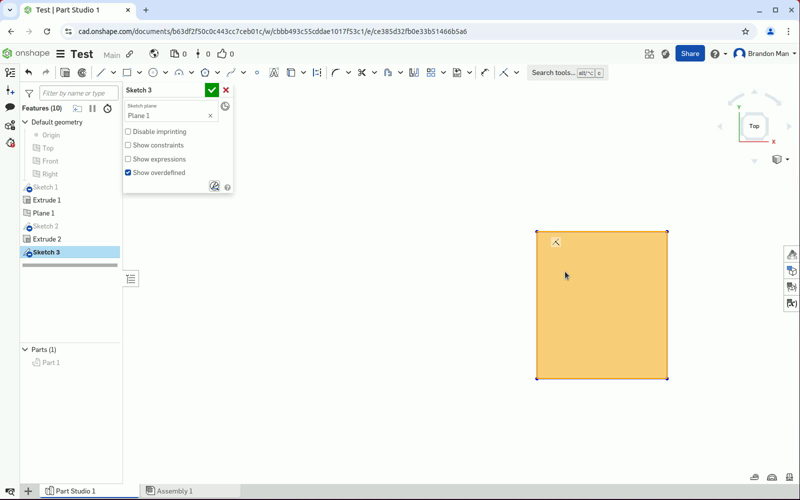
scroll(-6)
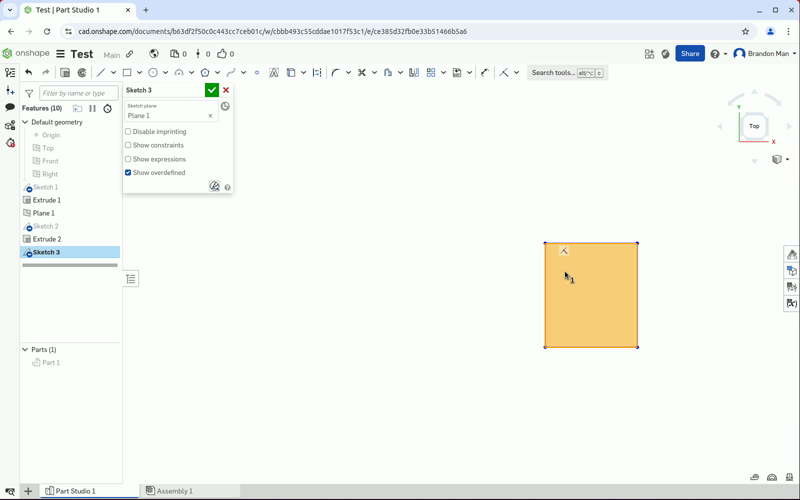
scroll(-6)
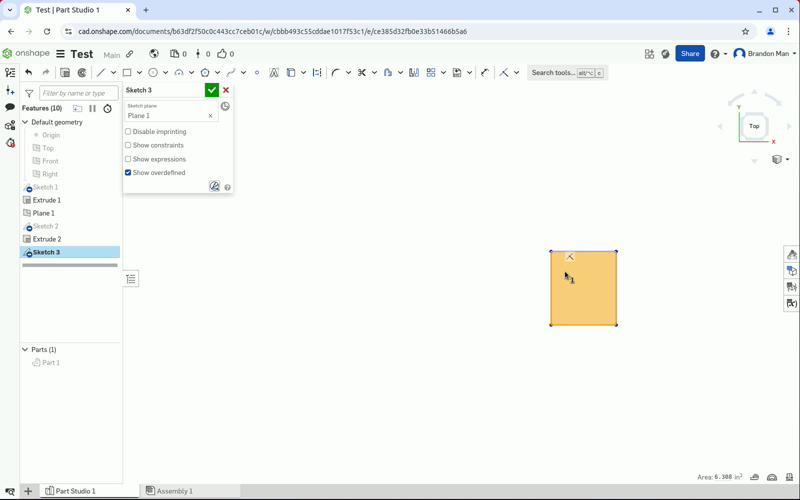
scroll(-6)
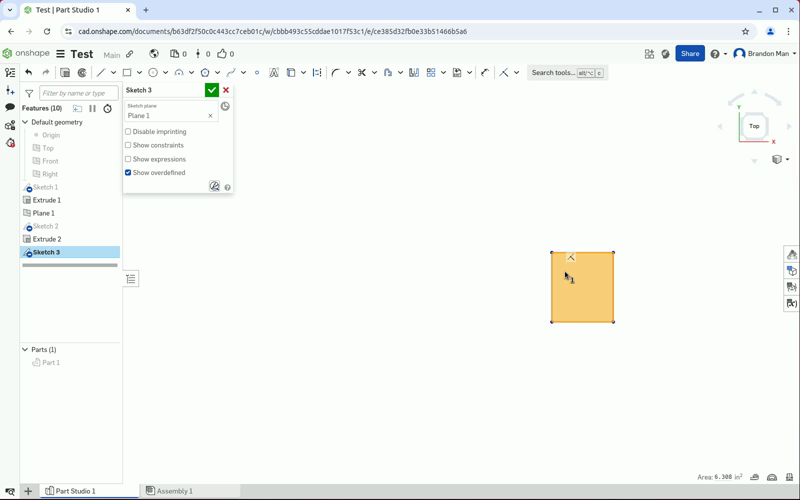
scroll(-6)
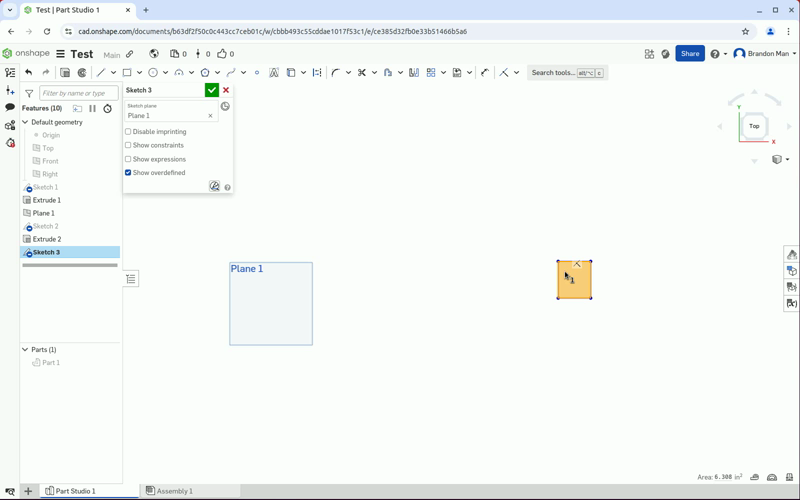
scroll(-6)
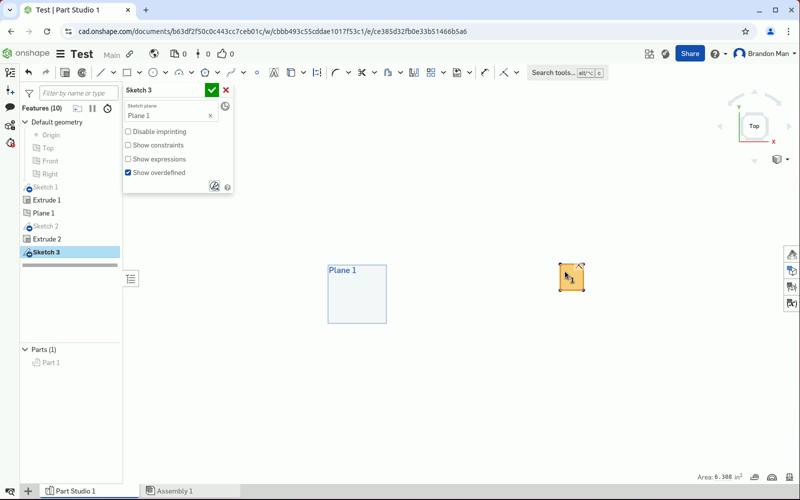
scroll(-6)
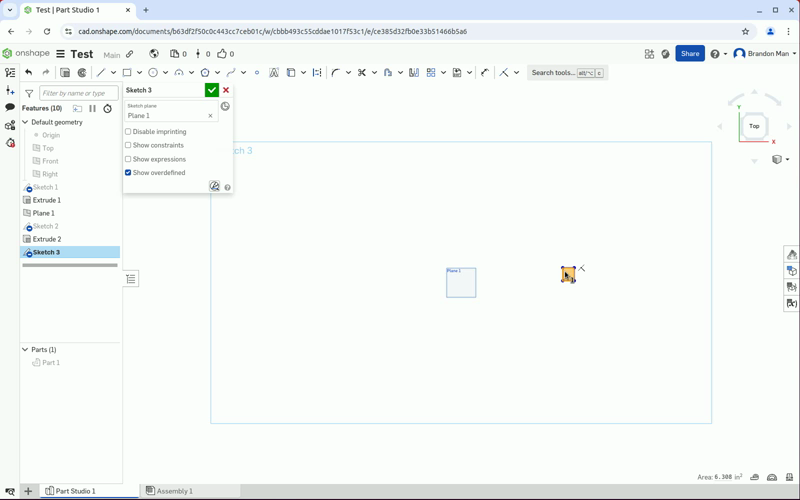
mouse_move(73, 352)
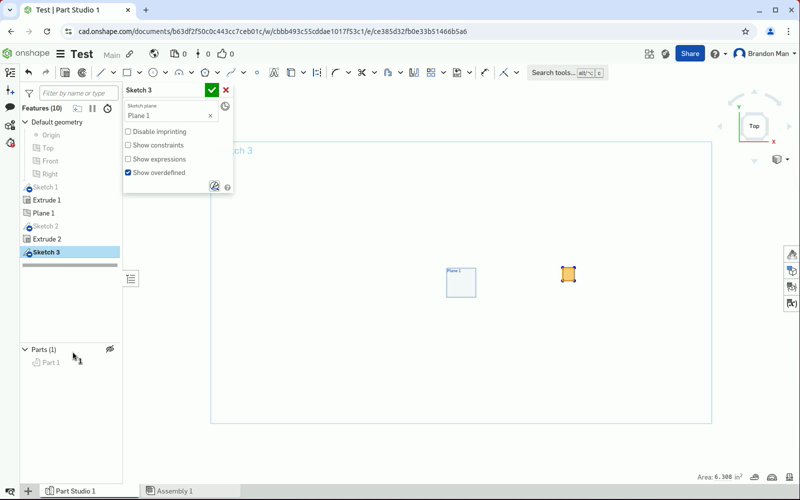
key(shift+y)
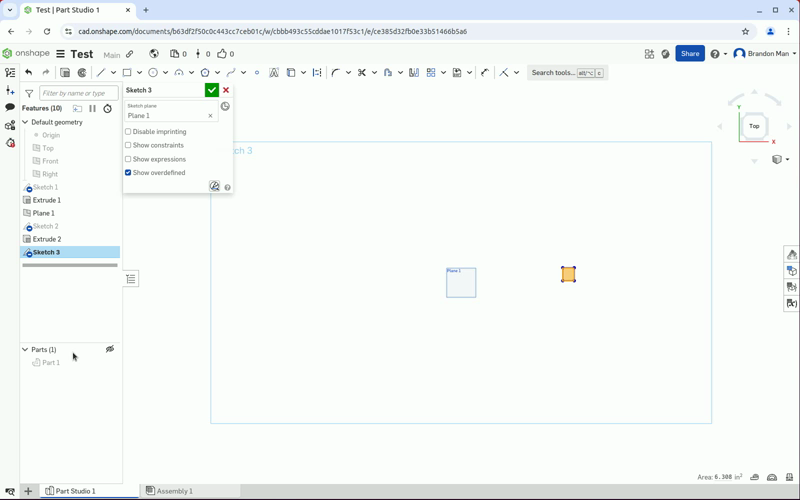
key(shift+e)
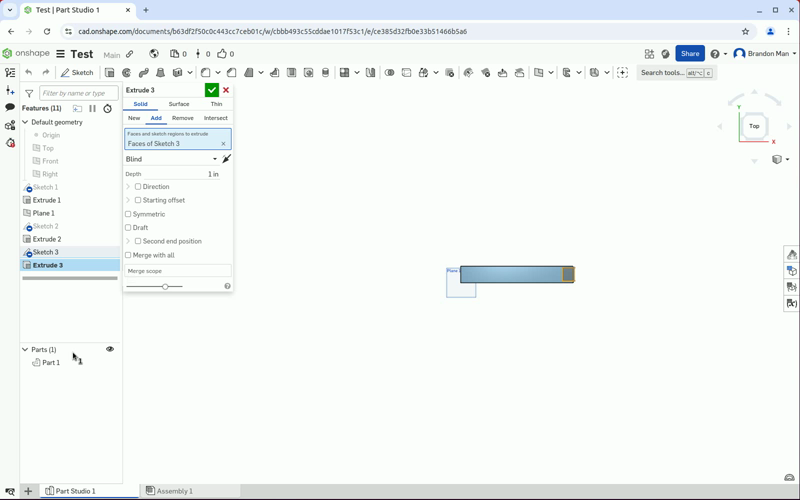
mouse_move(143, 106)
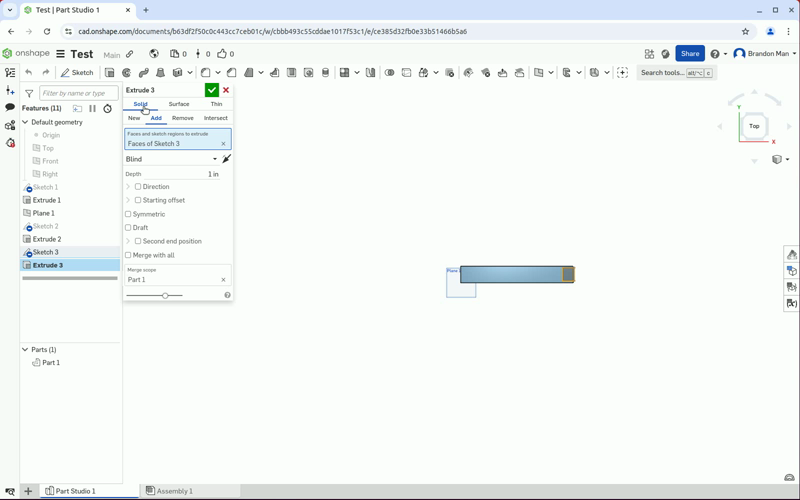
click(143, 106)
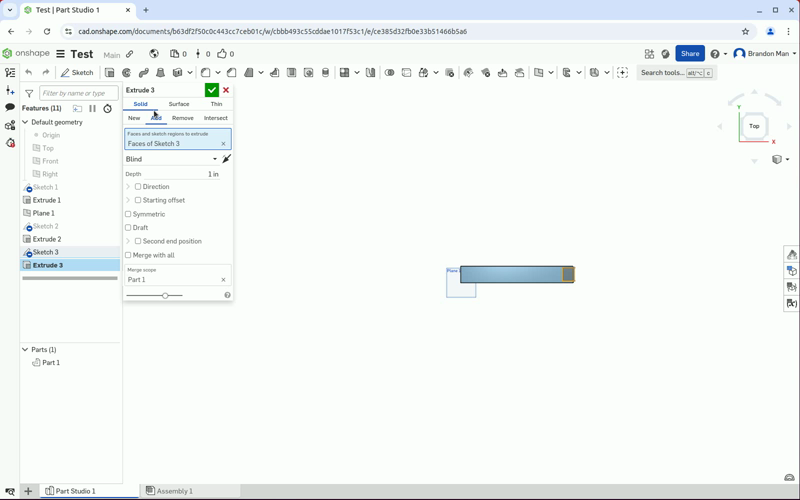
mouse_move(186, 120)
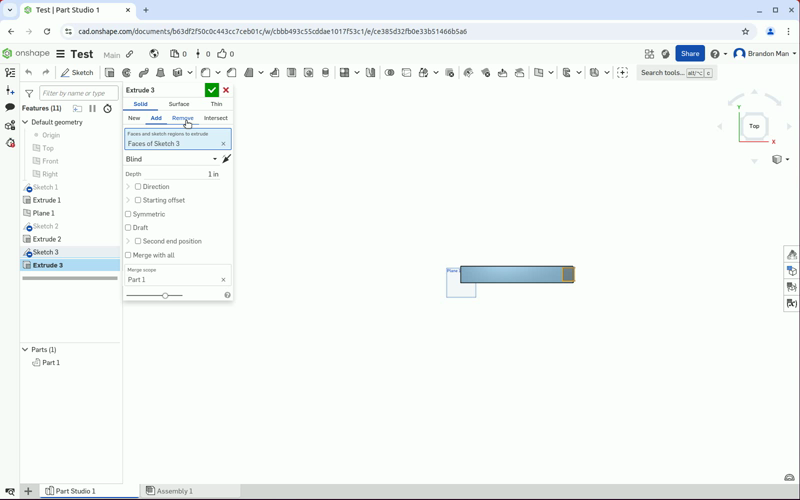
click(186, 120)
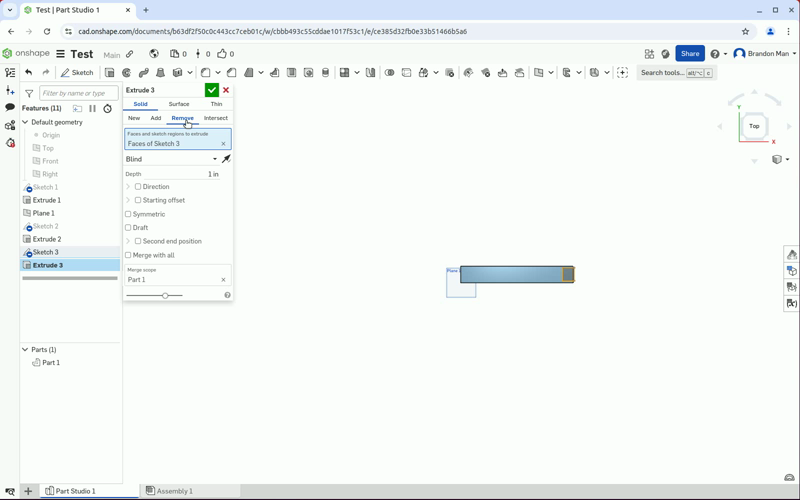
key(tab, 4)
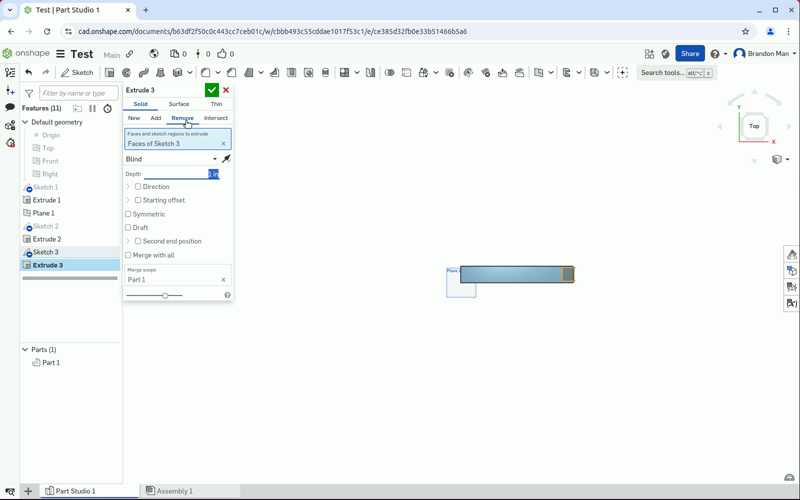
text(0.722)
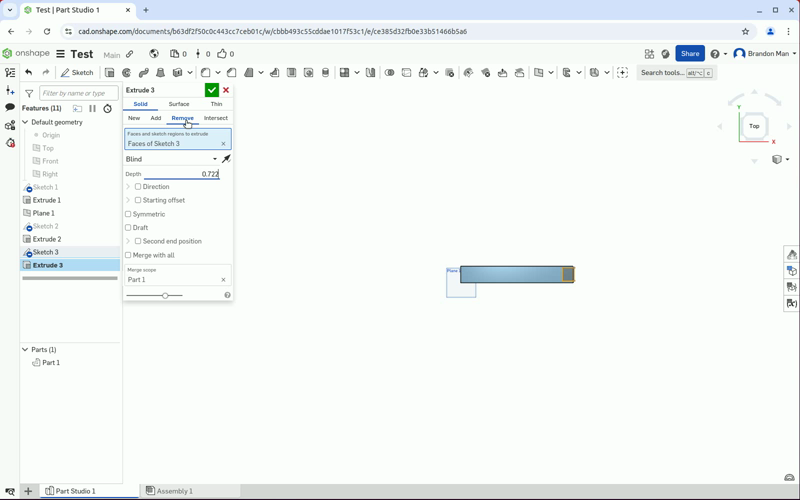
key(tab, 6)
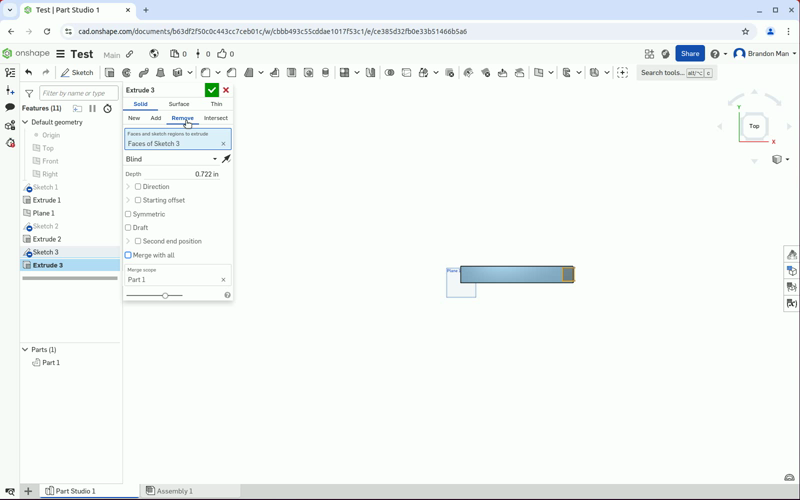
key(space)
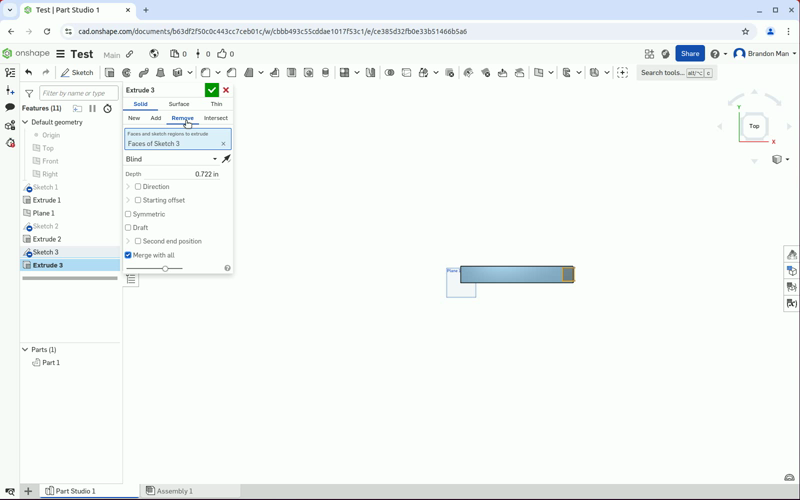
key(enter)
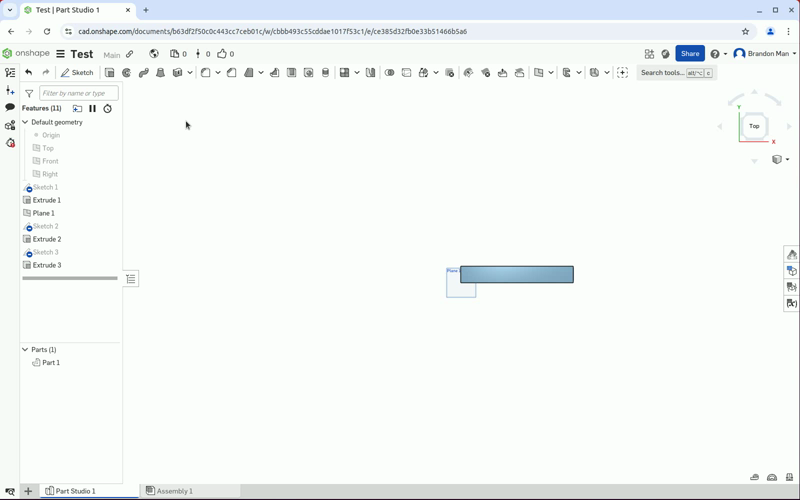
key(shift+h)
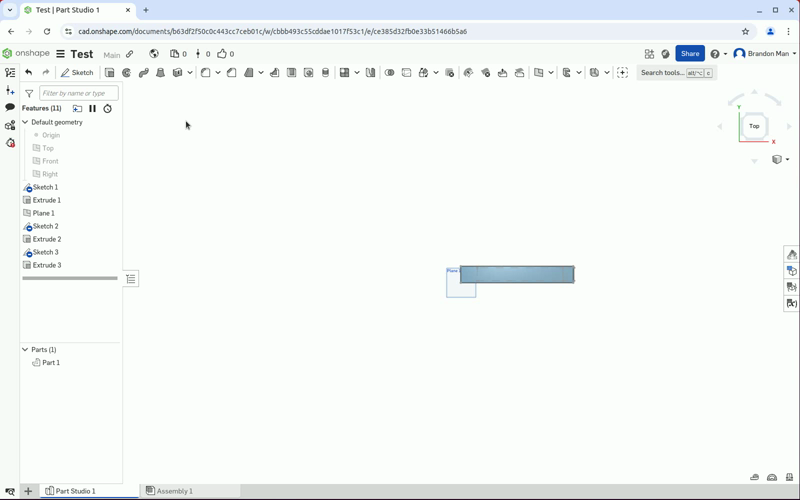
key(shift+h)
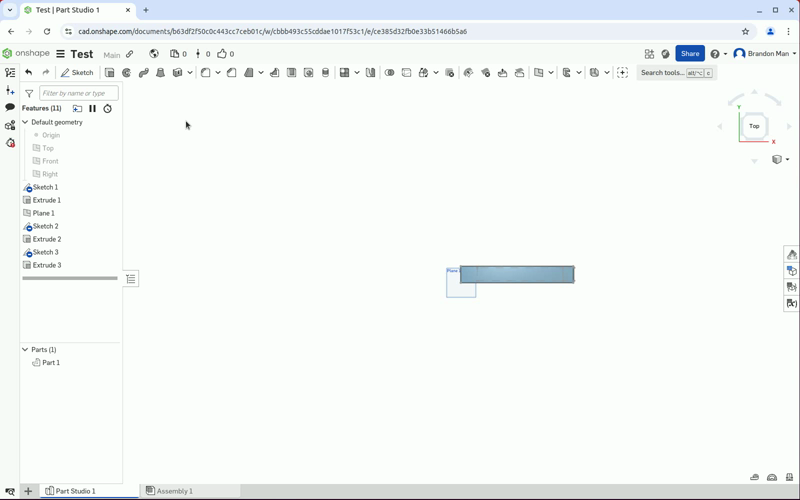
key(shift+7)
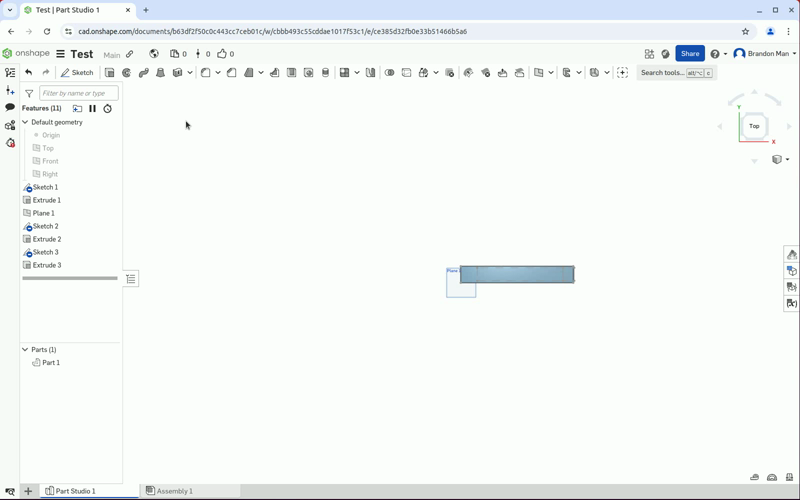
key(up, 3)
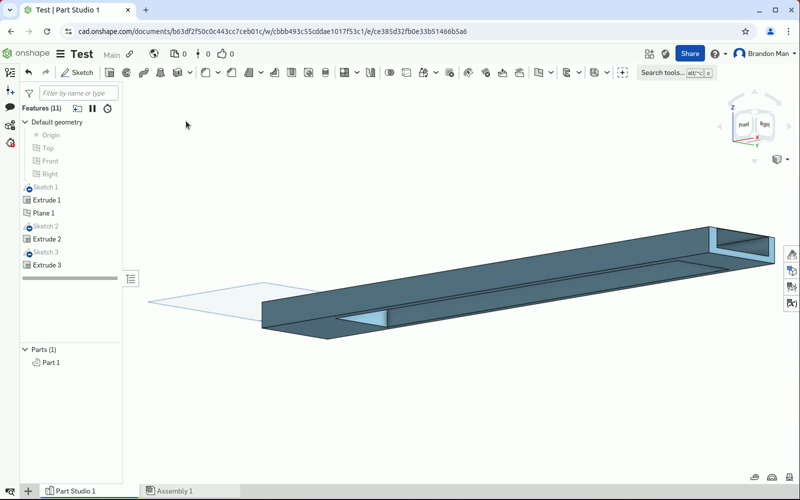
key(left, 3)
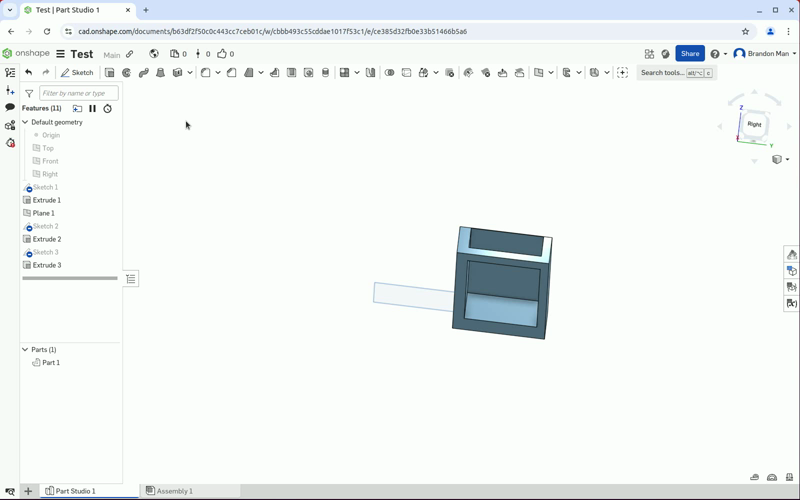
key(right, 3)
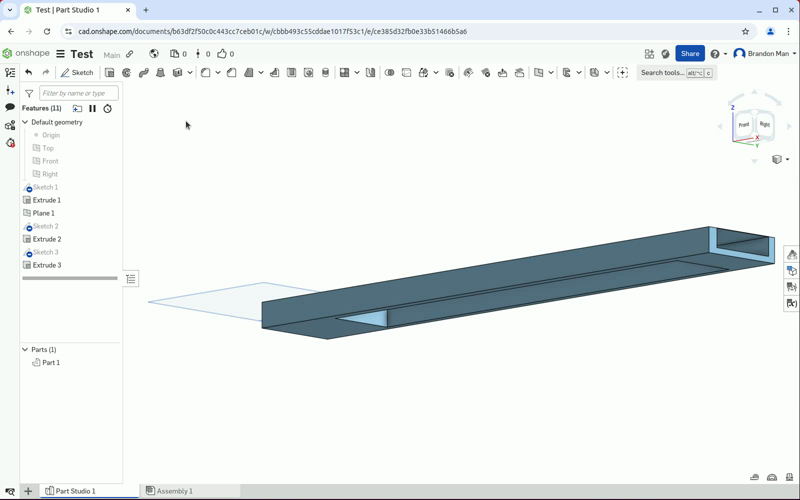
key(down, 3)
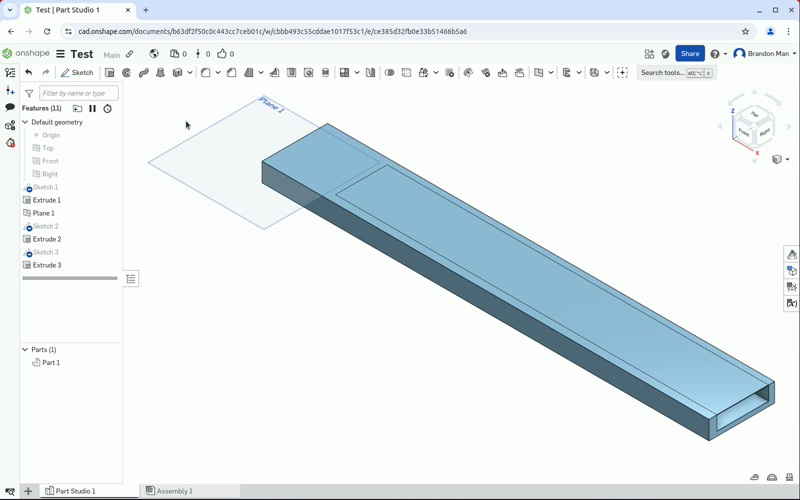
mouse_move(73, 189)
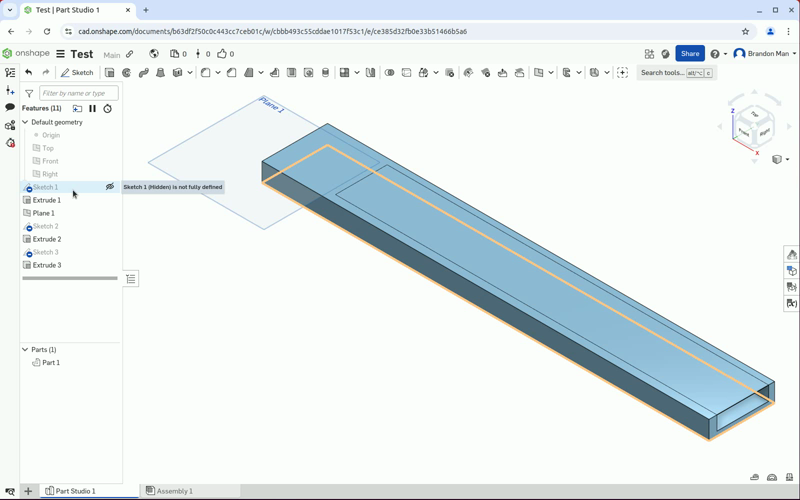
click(73, 189)